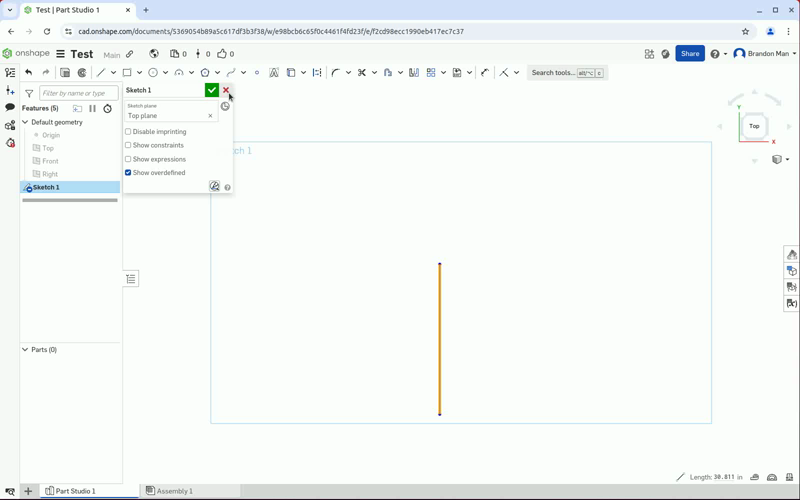
key(shift+h)
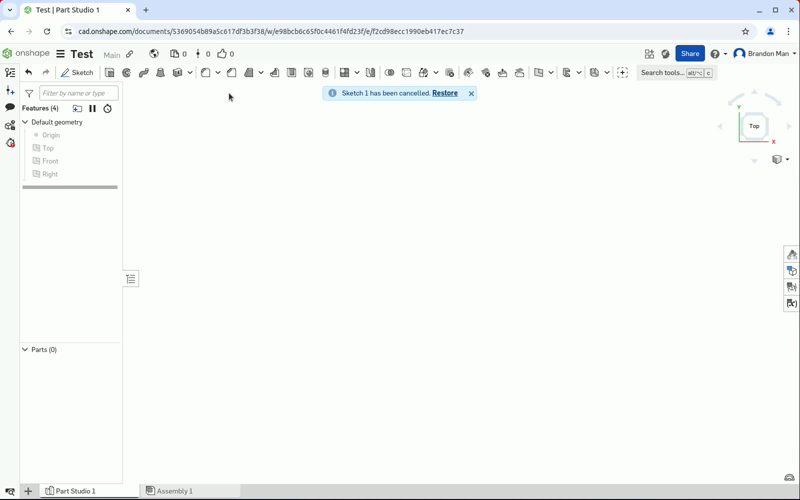
mouse_move(73, 352)
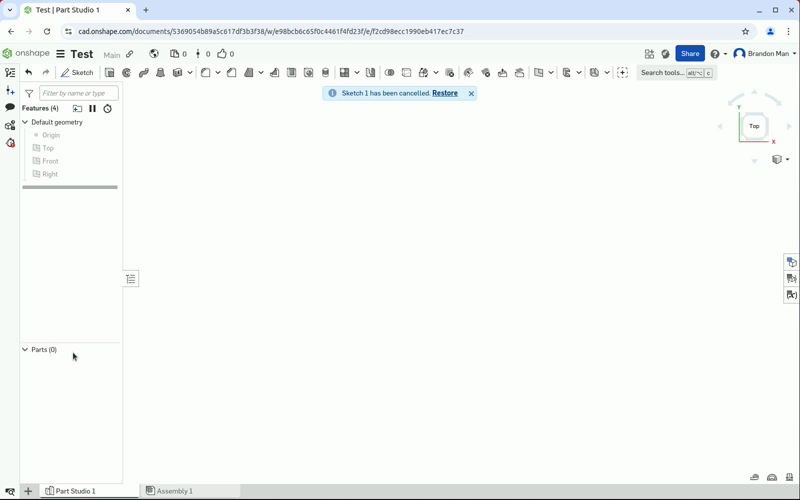
key(y)
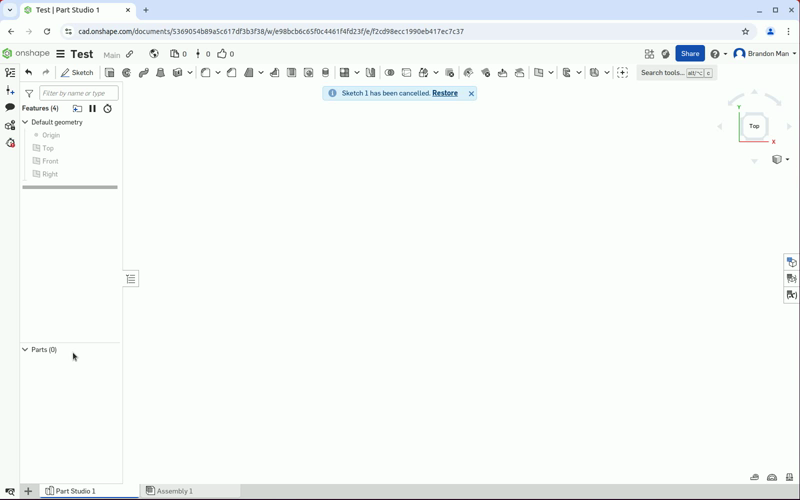
key(shift+p)
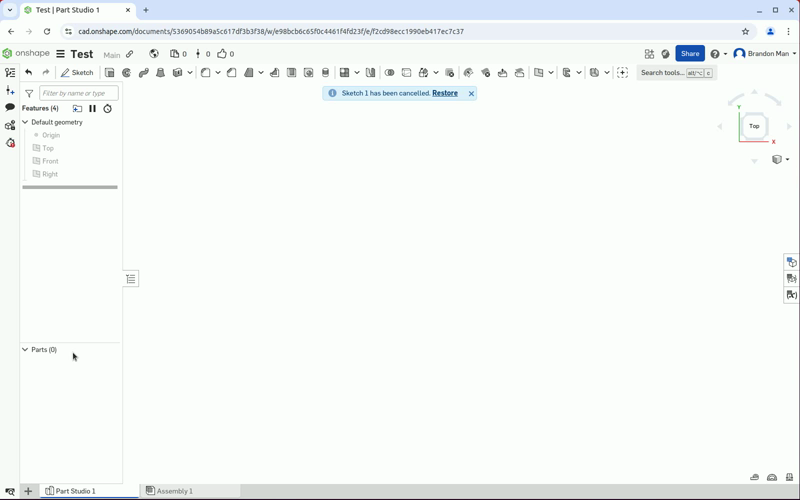
key(space)
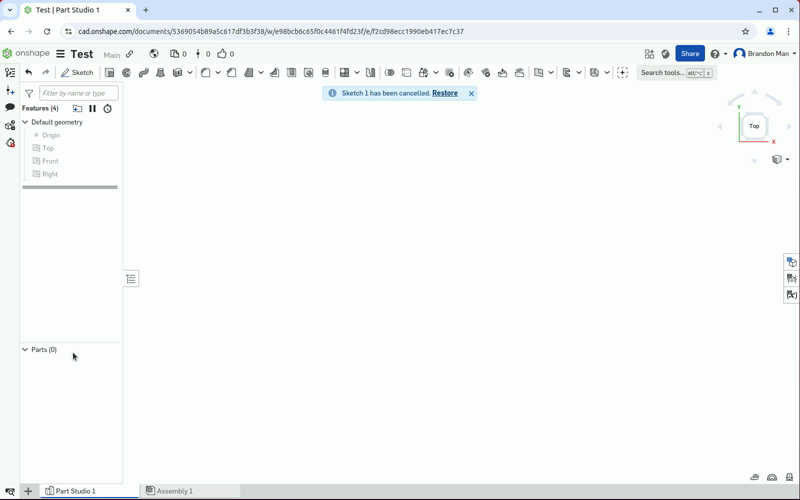
key_down(shift)
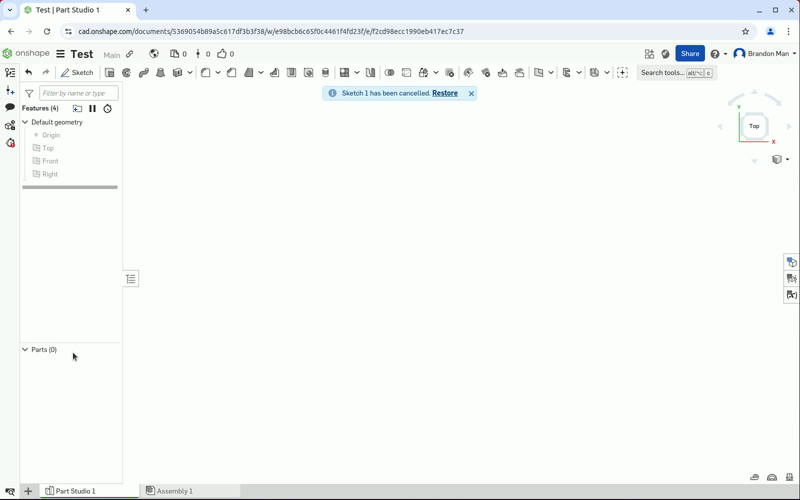
key(up)
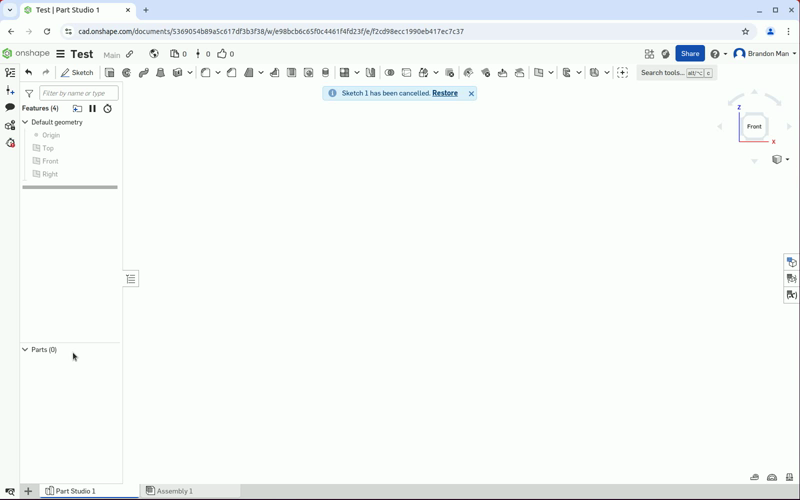
key_up(shift)
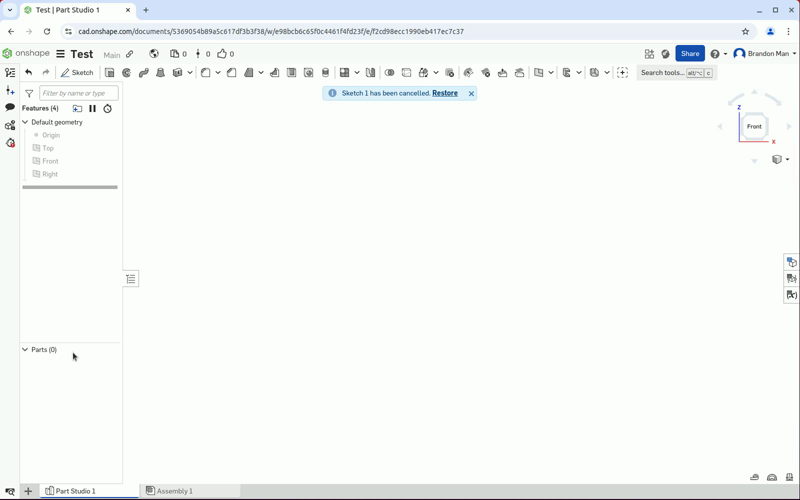
mouse_move(73, 352)
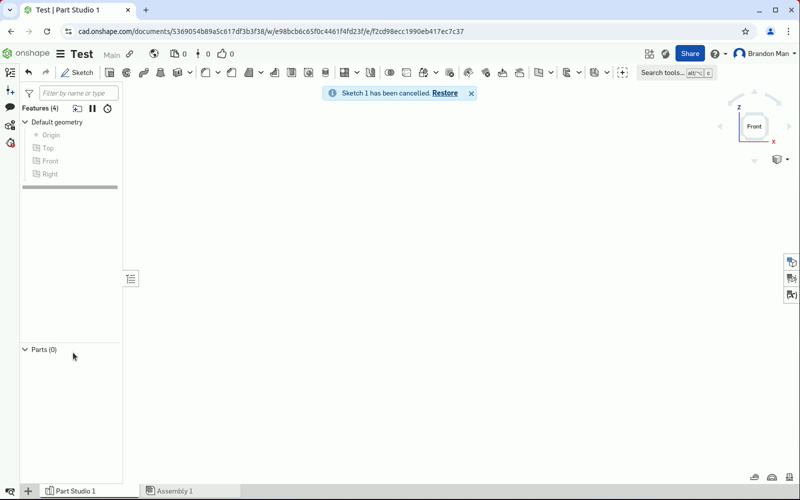
key(shift+y)
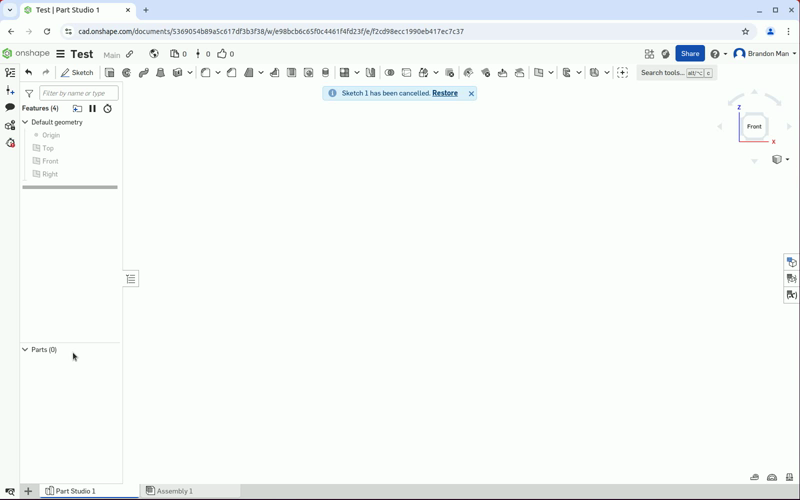
key(shift+s)
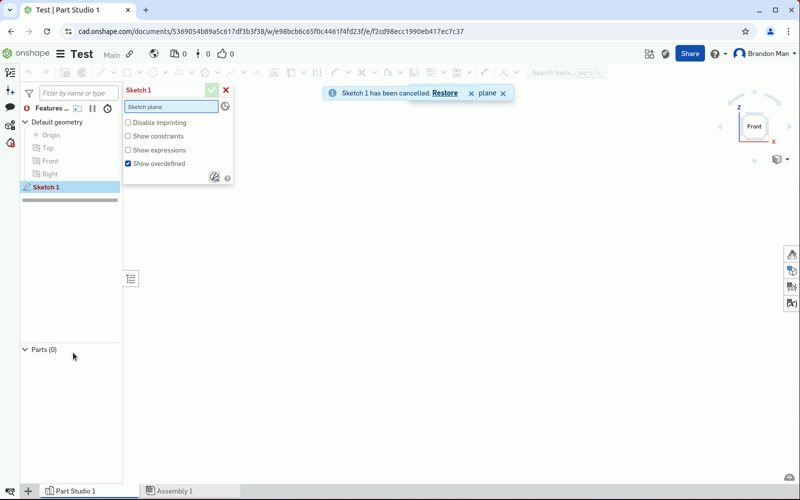
mouse_move(73, 163)
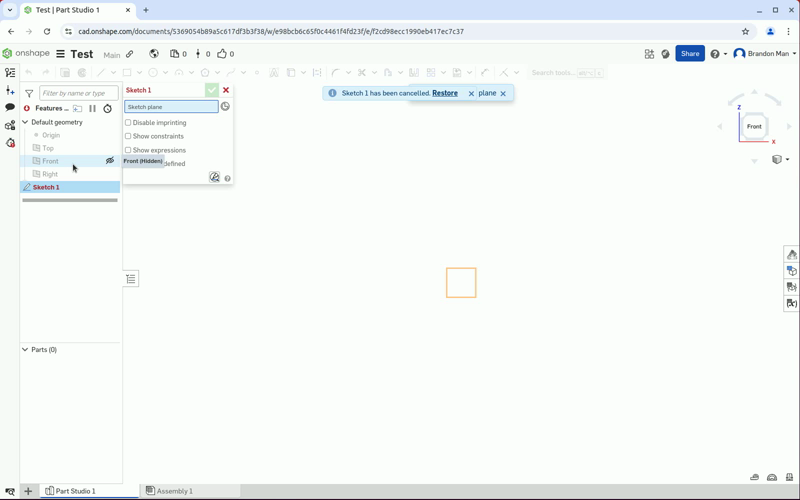
click(73, 163)
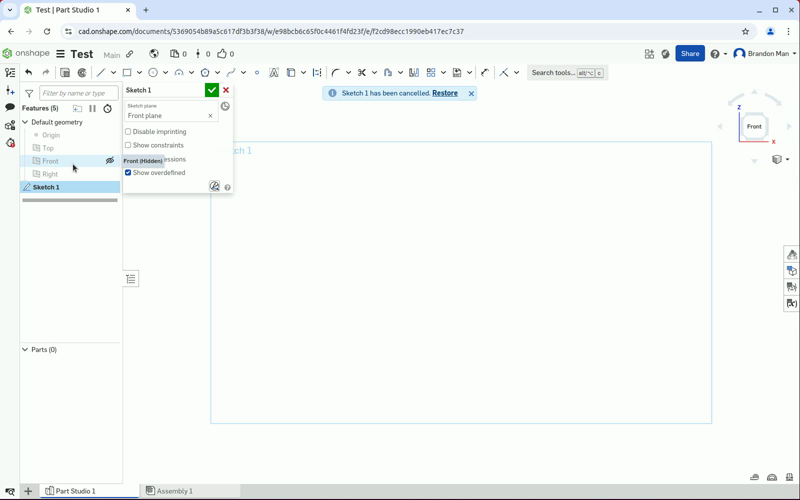
mouse_move(73, 352)
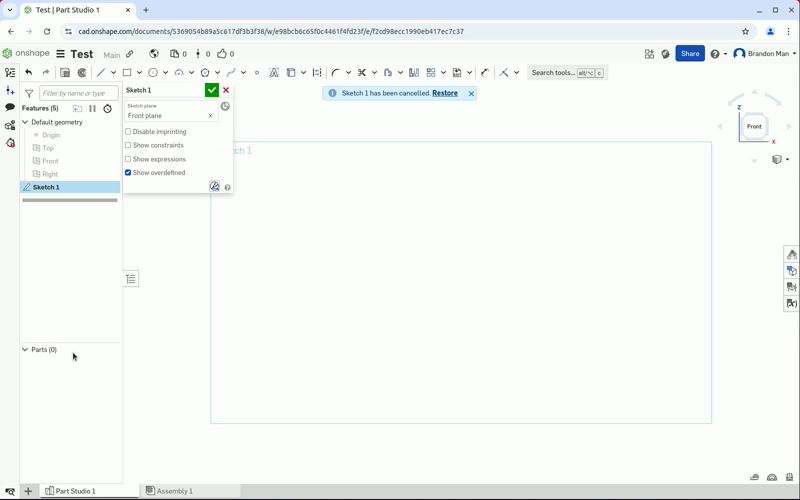
key(y)
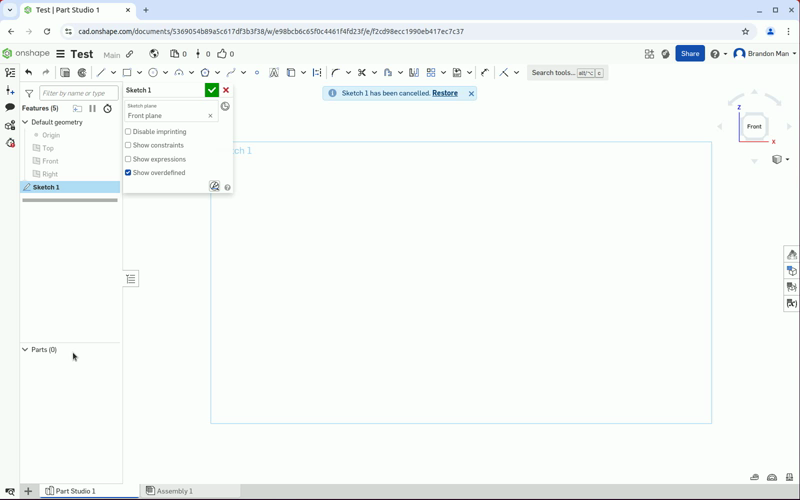
key(l)
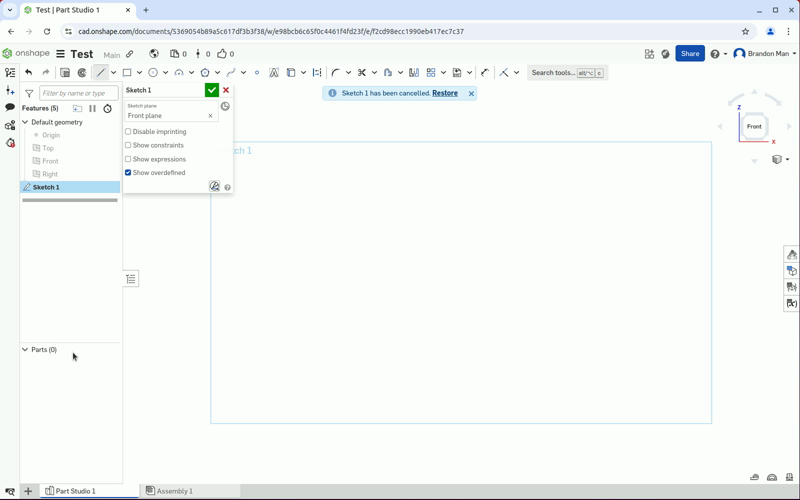
key_down(shift)
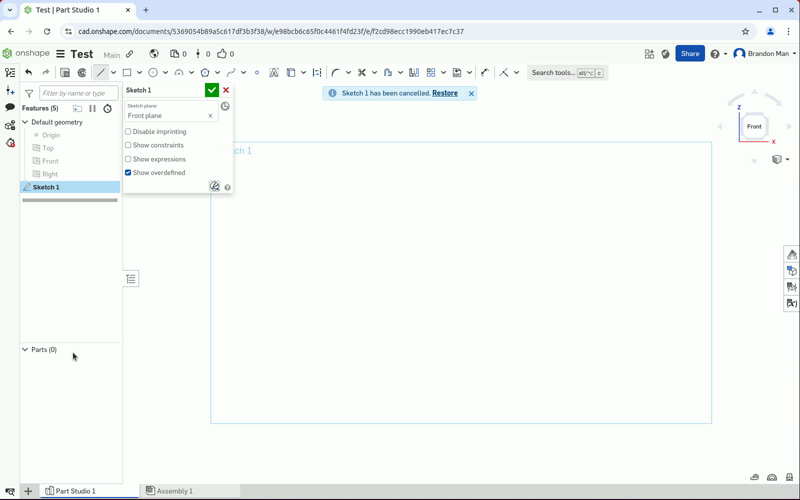
mouse_move(348, 379)
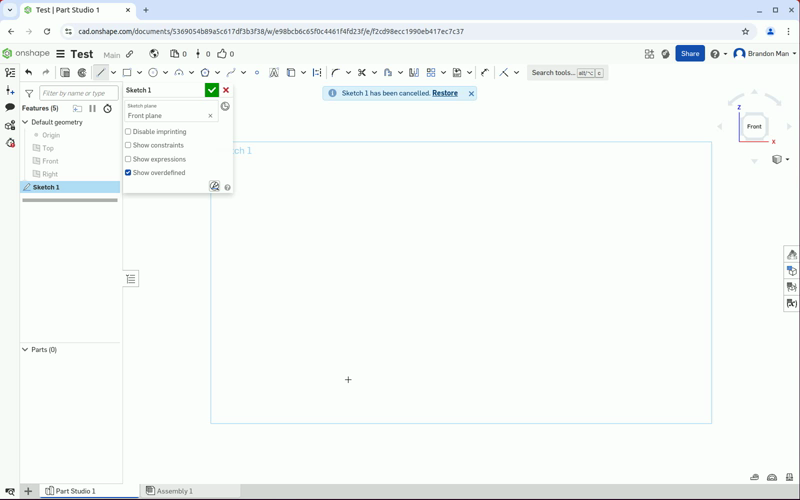
click(348, 379)
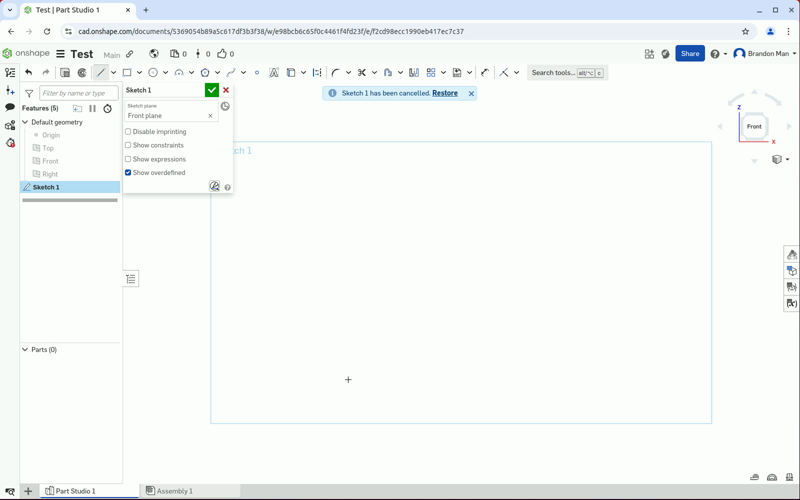
key_up(shift)
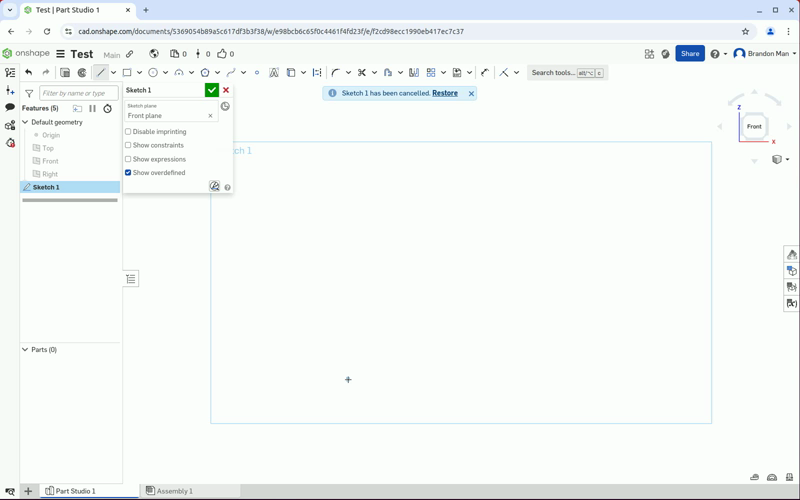
key_down(shift)
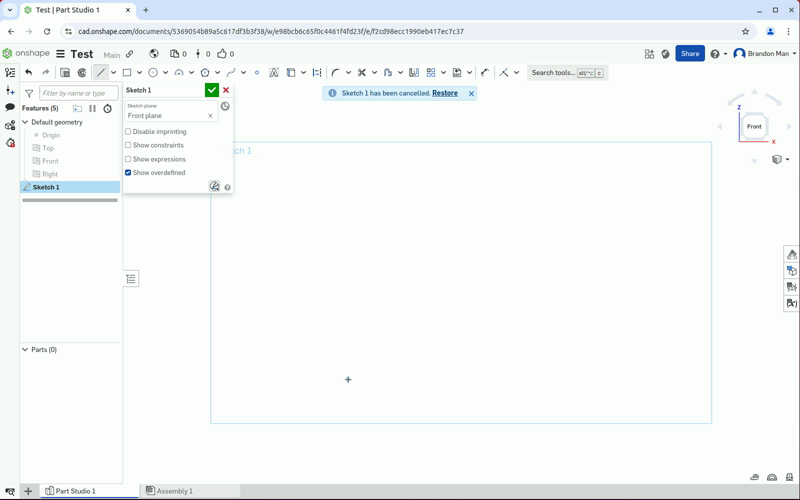
mouse_move(480, 379)
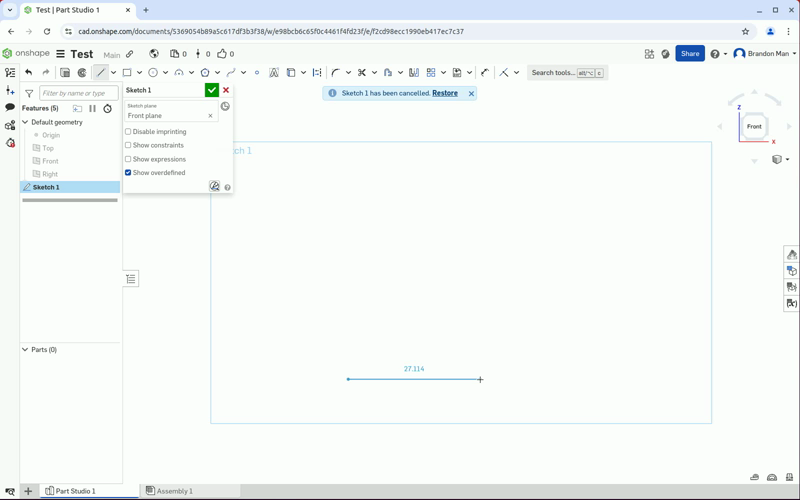
click(480, 379)
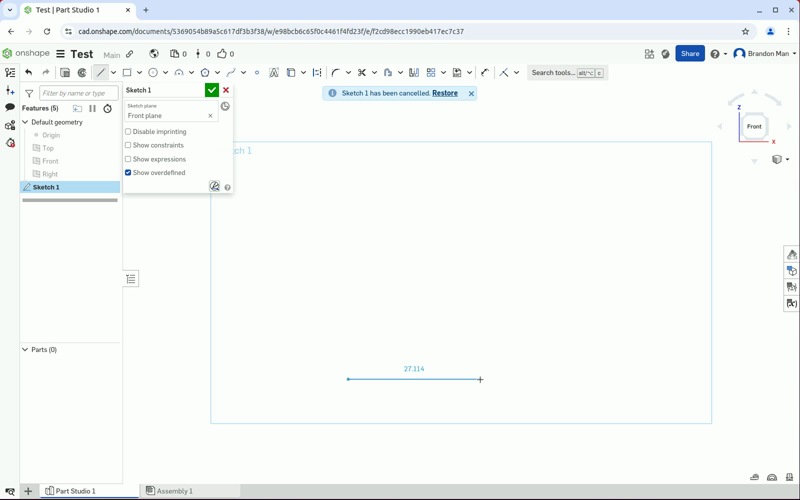
key_up(shift)
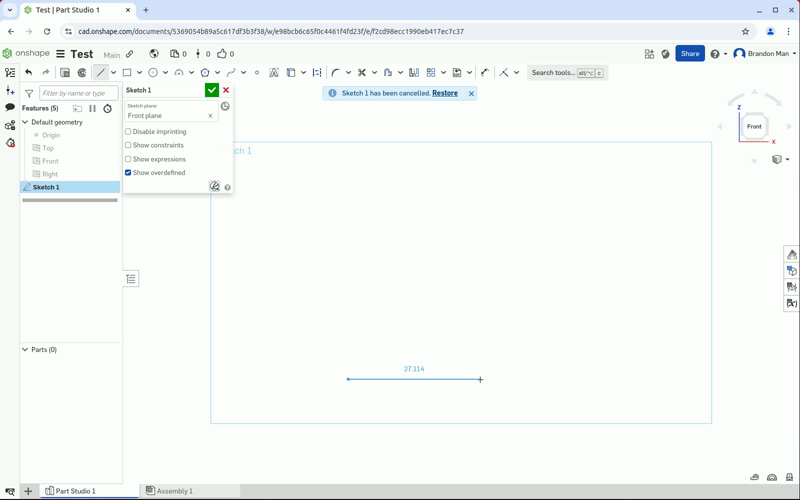
key_down(shift)
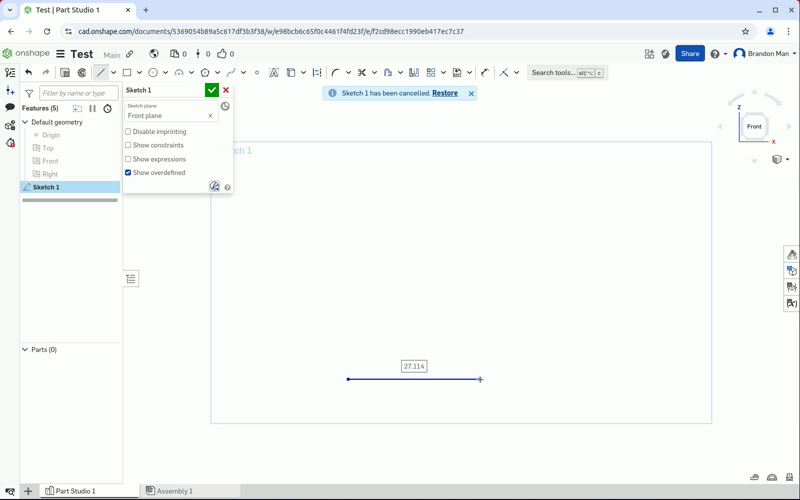
mouse_move(572, 379)
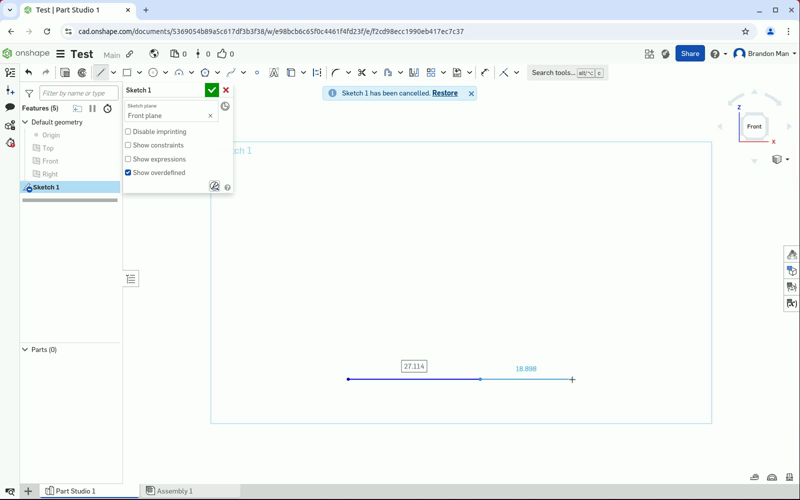
click(572, 379)
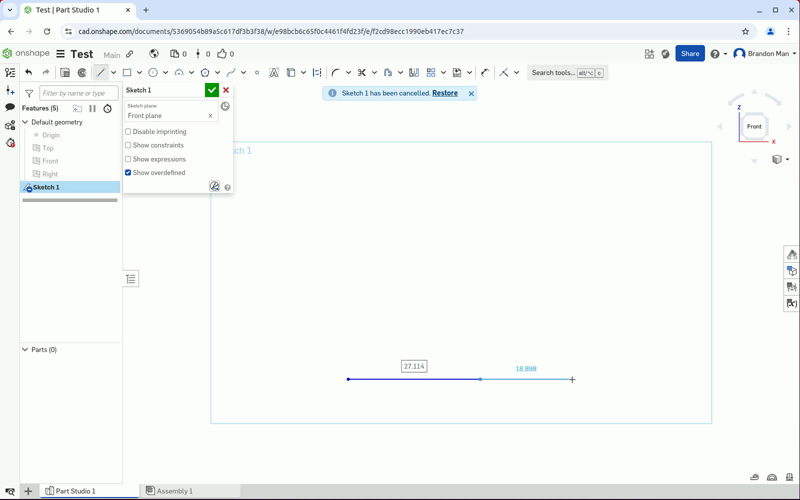
key_up(shift)
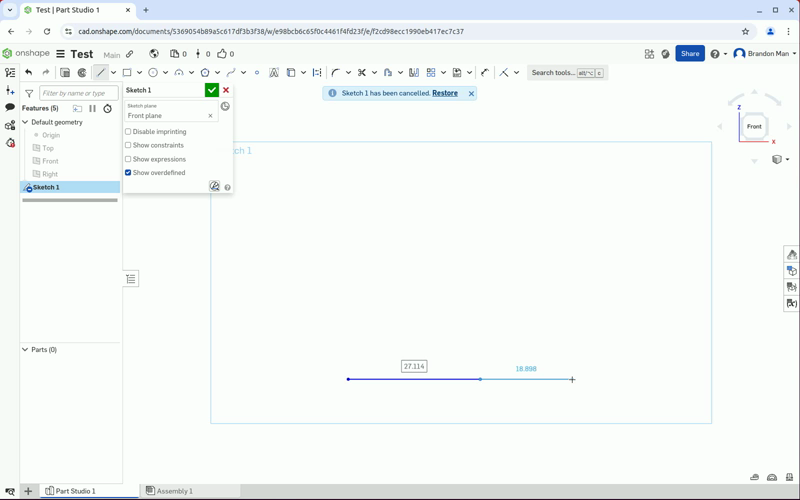
key_down(shift)
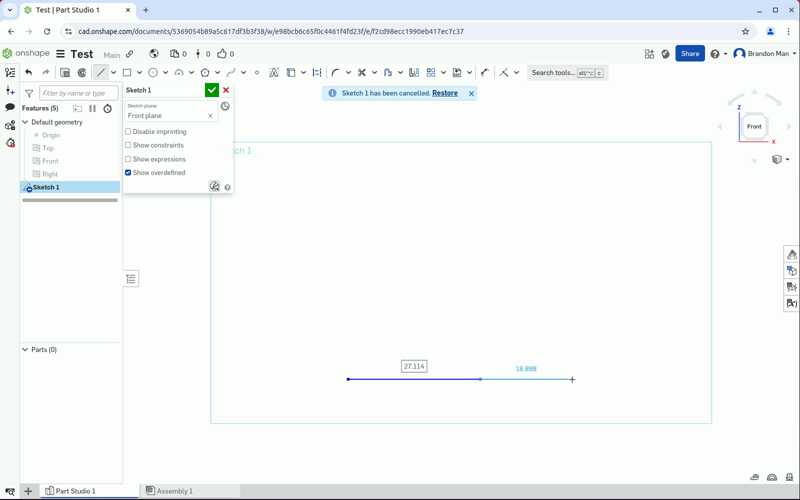
mouse_move(572, 263)
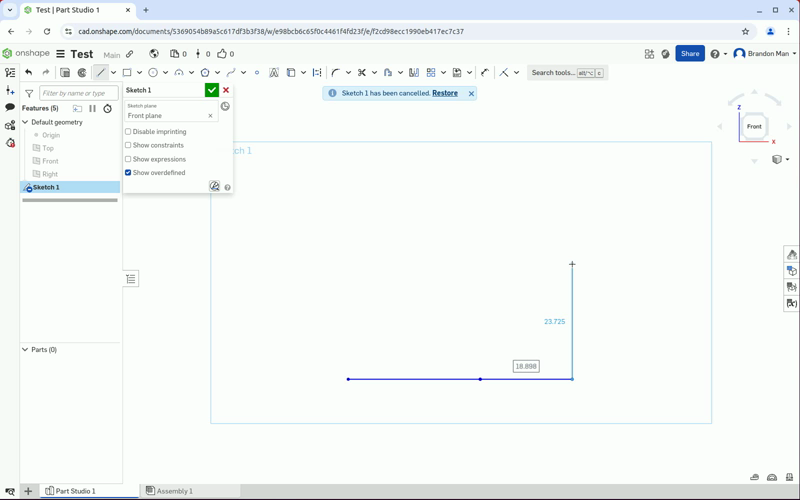
click(572, 263)
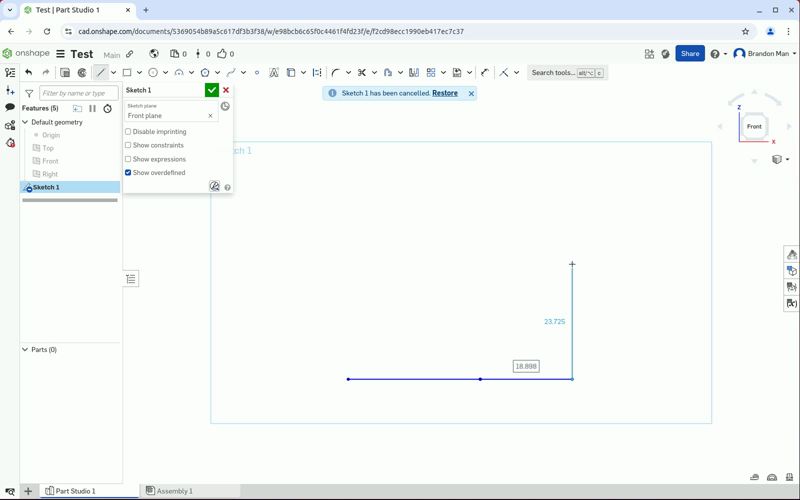
key_up(shift)
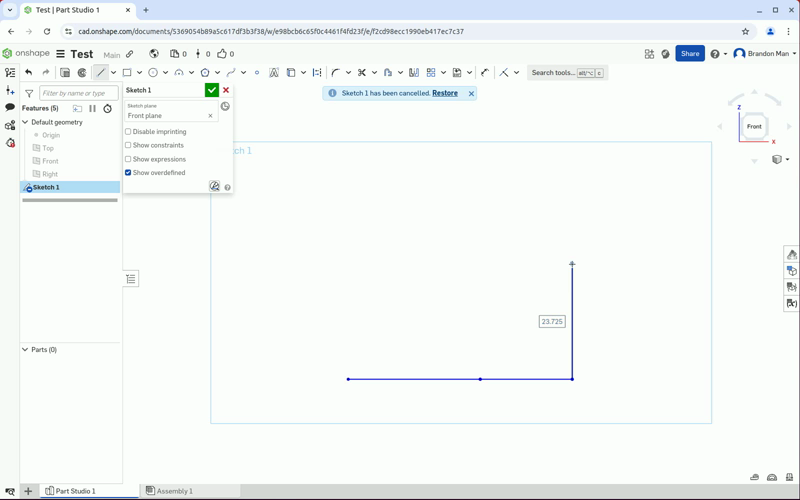
key_down(shift)
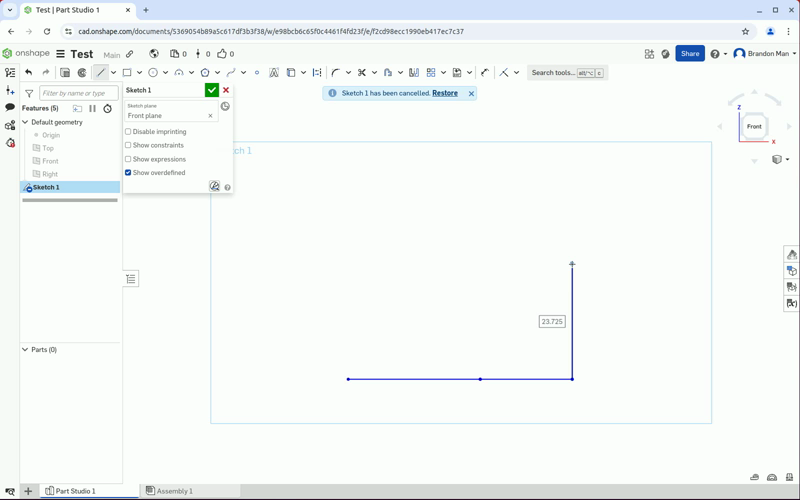
mouse_move(589, 263)
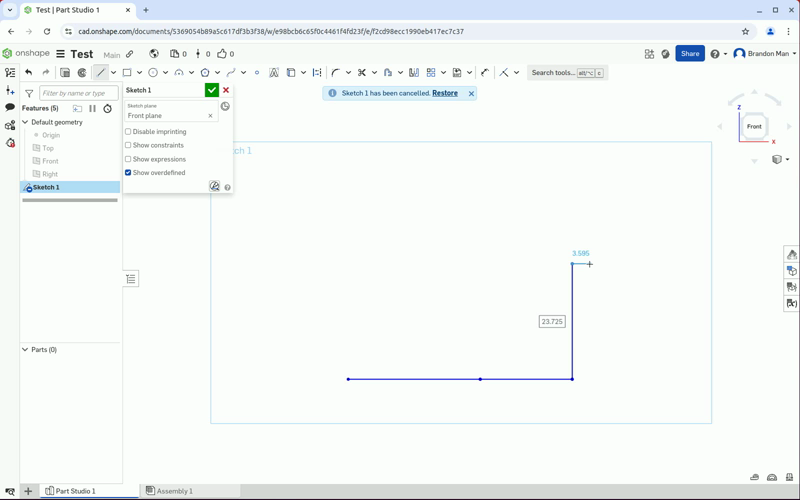
mouse_move(550, 263)
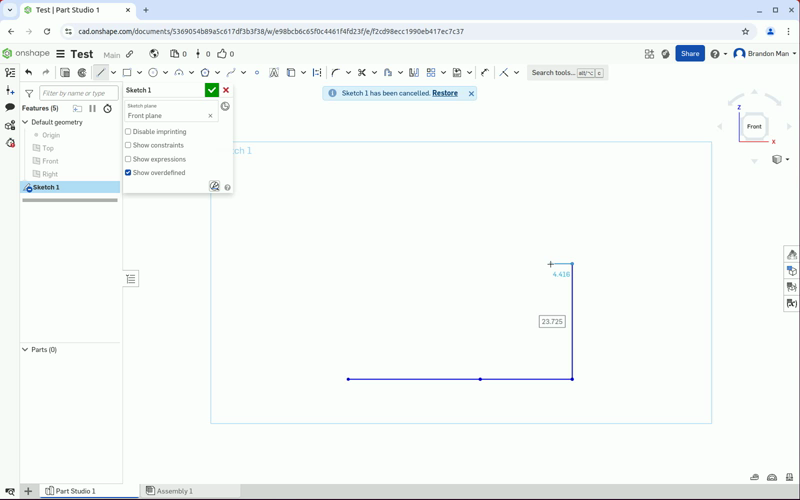
click(550, 263)
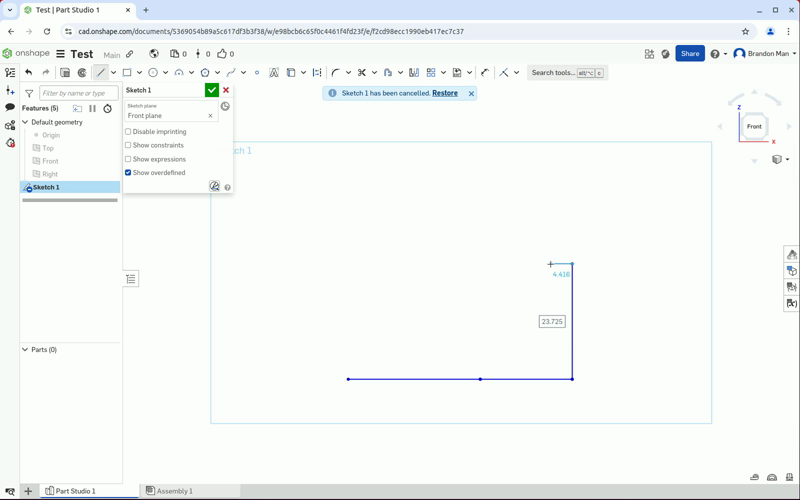
key_up(shift)
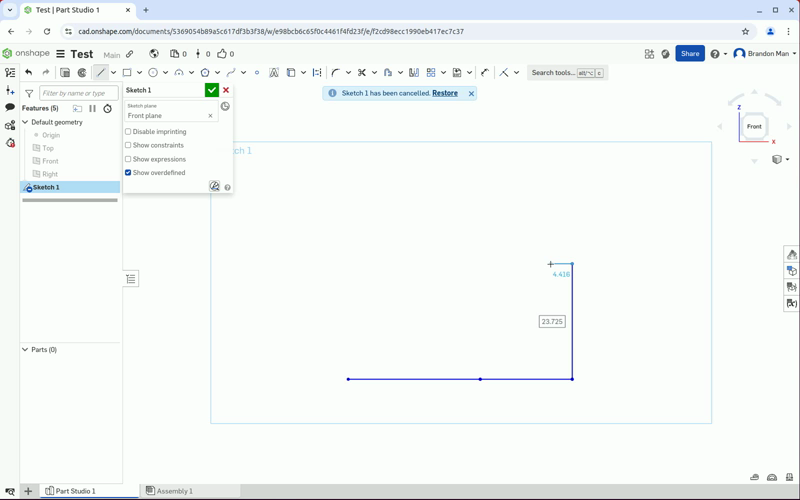
key_down(shift)
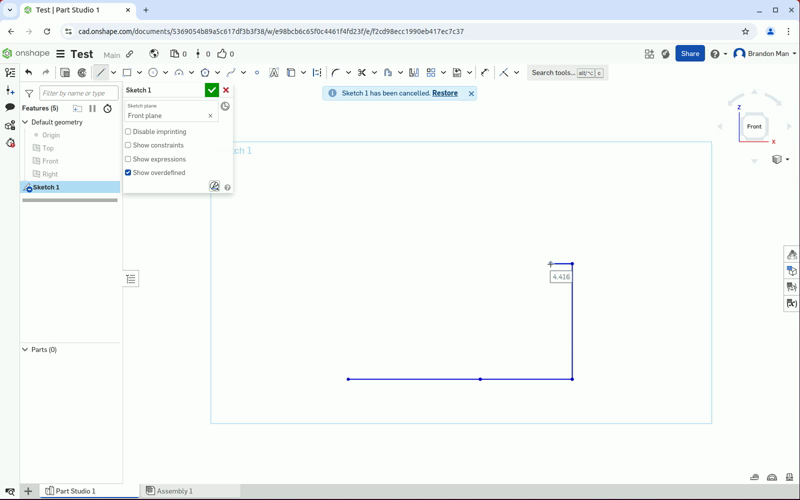
mouse_move(477, 357)
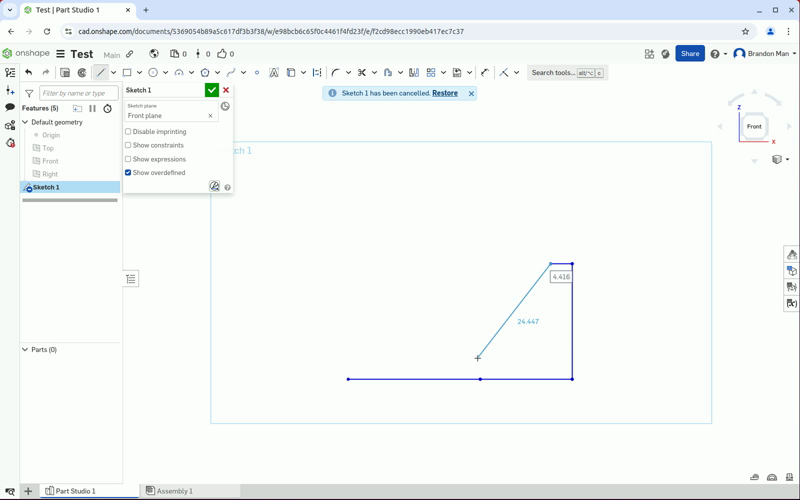
click(477, 357)
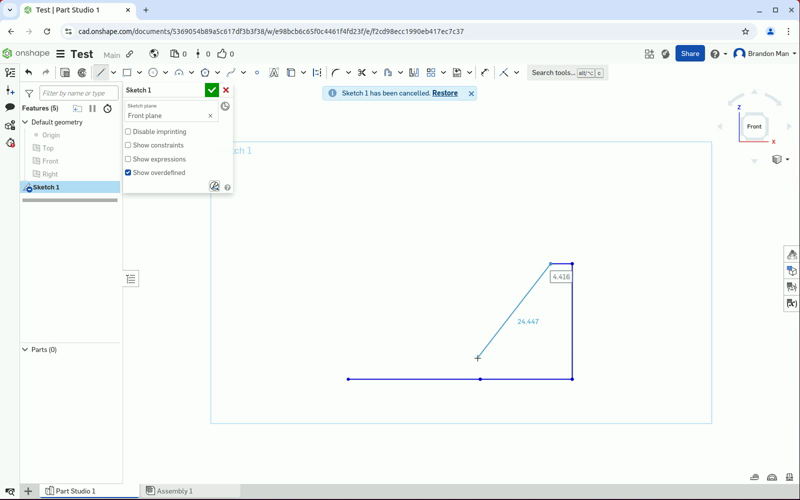
key_up(shift)
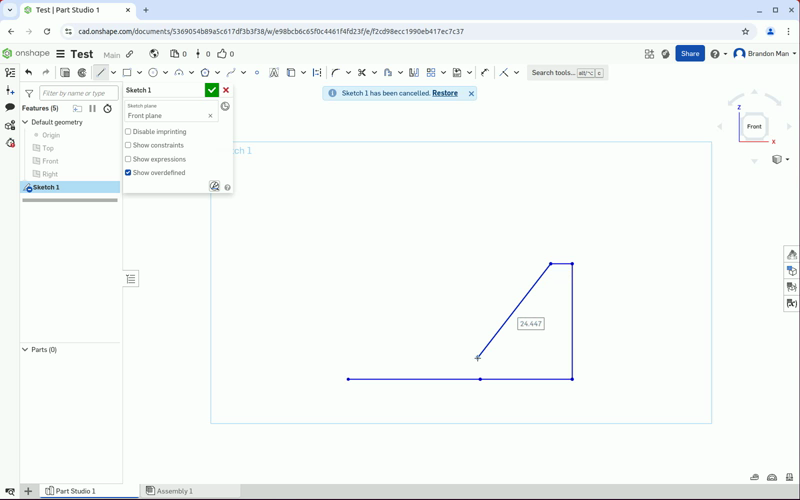
key_down(shift)
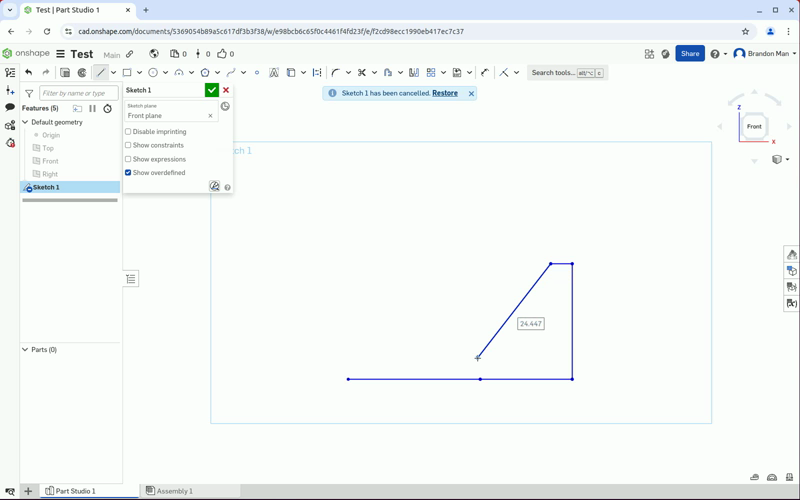
mouse_move(507, 357)
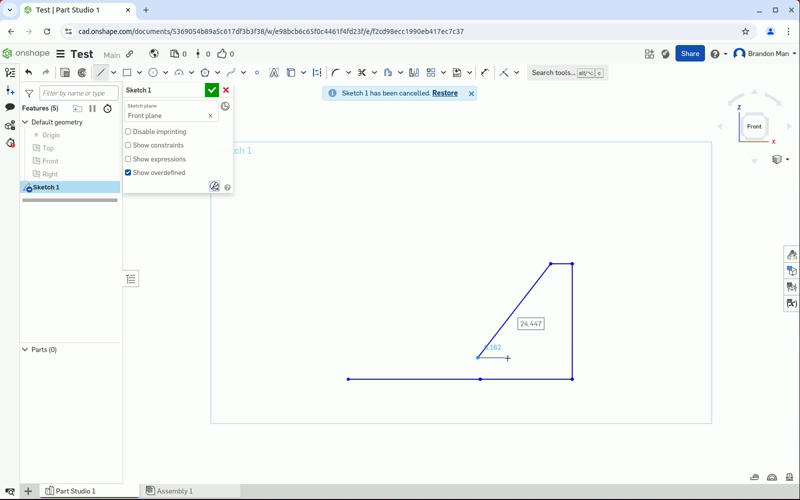
mouse_move(461, 357)
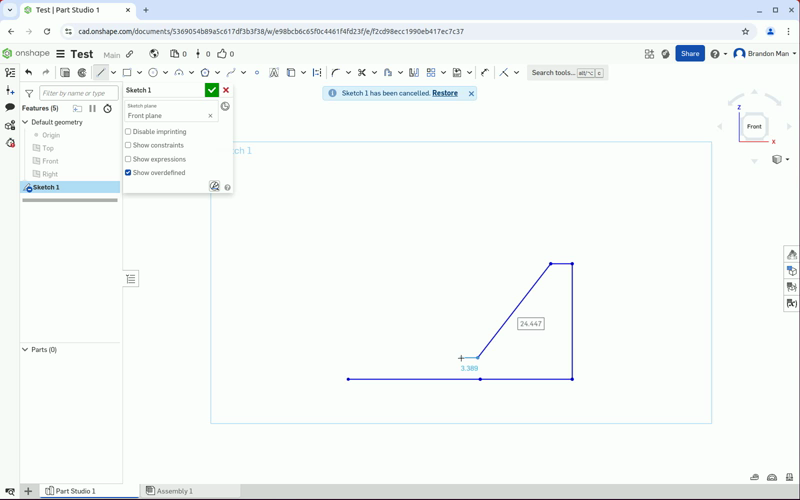
click(461, 357)
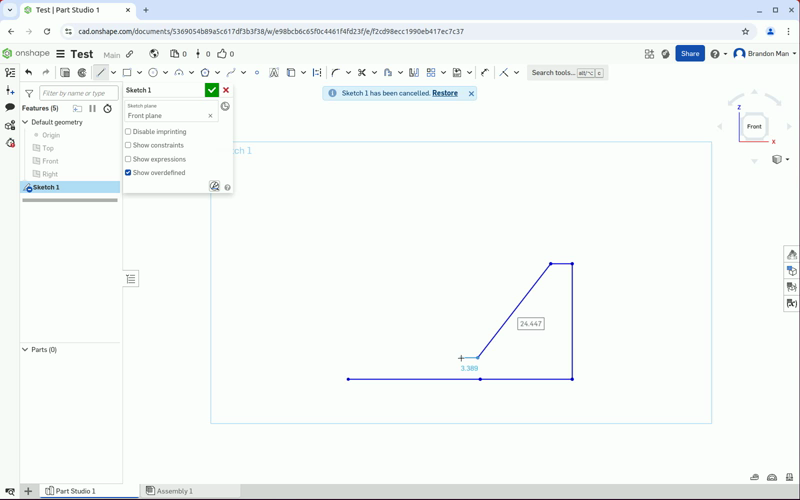
key_up(shift)
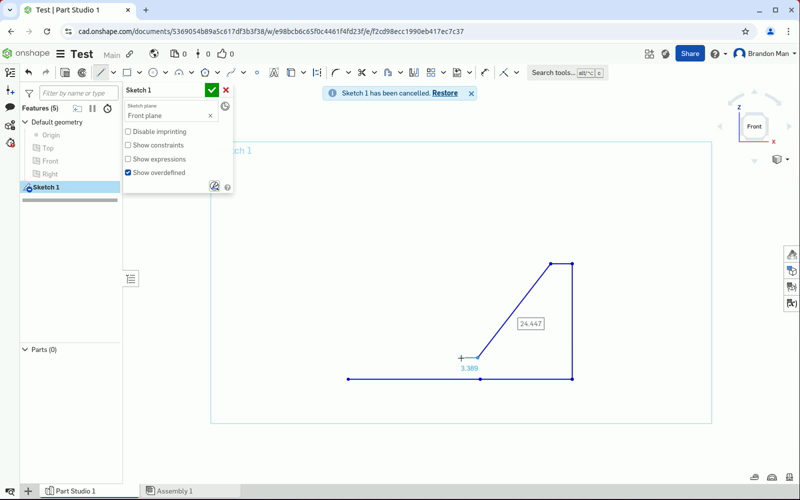
key_down(shift)
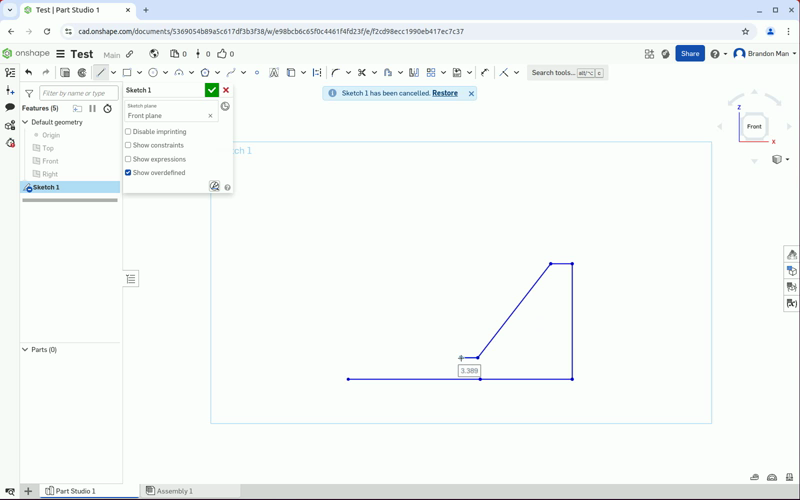
mouse_move(491, 357)
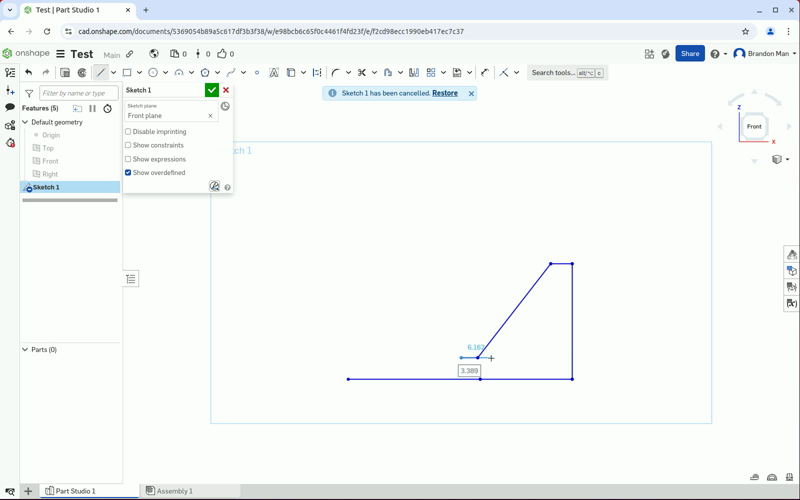
mouse_move(442, 357)
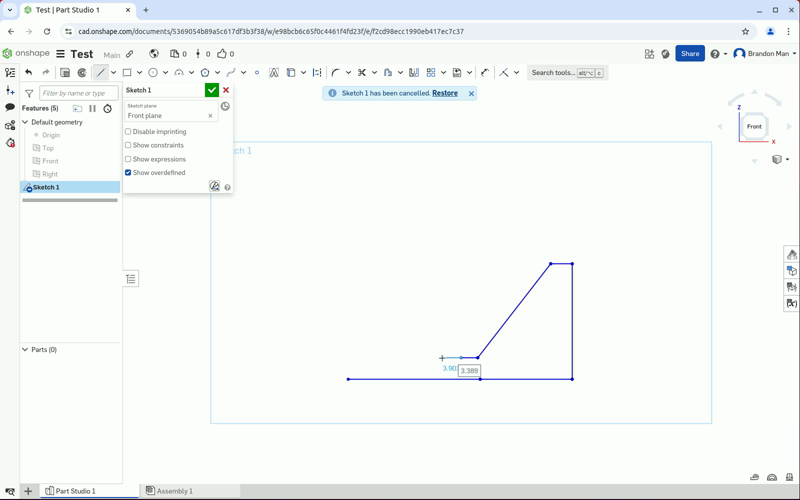
click(442, 357)
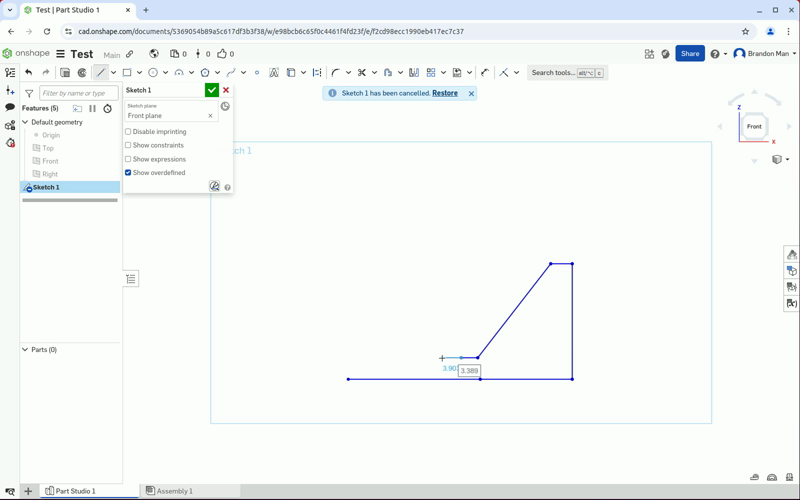
key_up(shift)
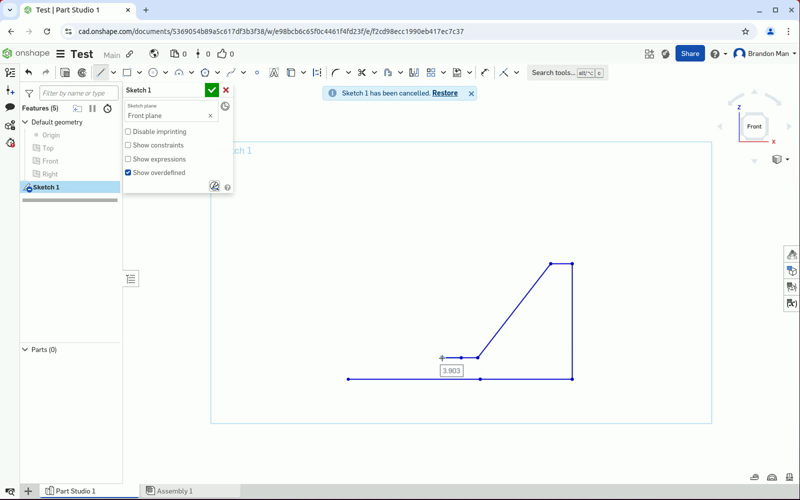
key_down(shift)
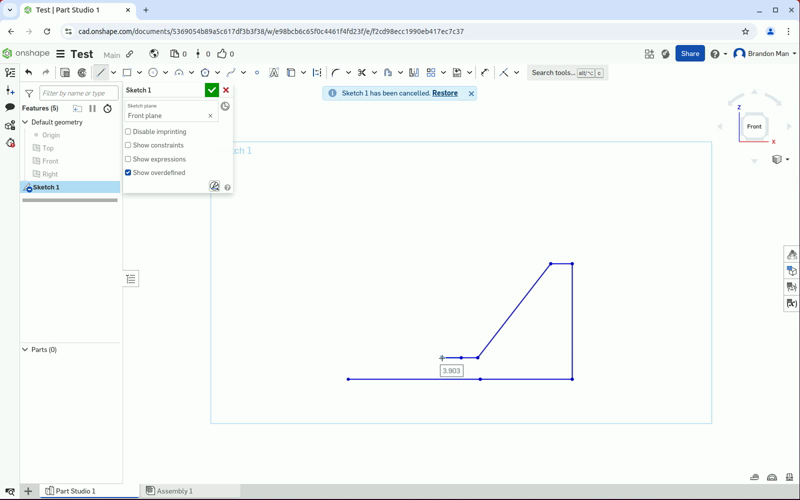
mouse_move(369, 263)
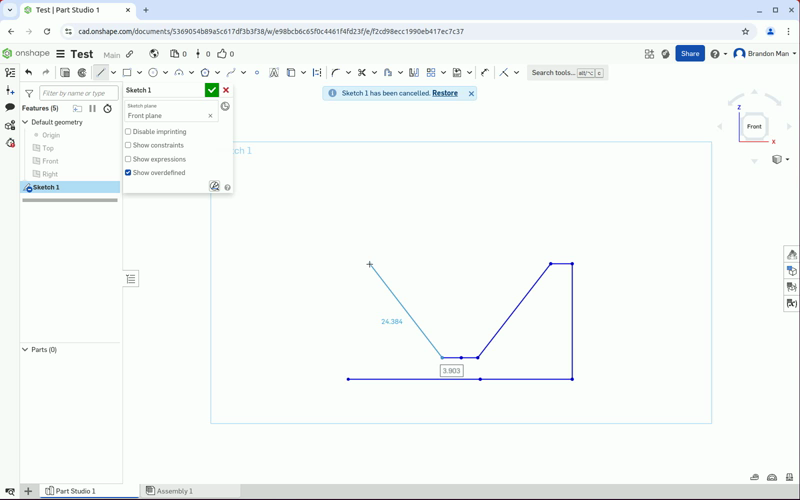
click(369, 263)
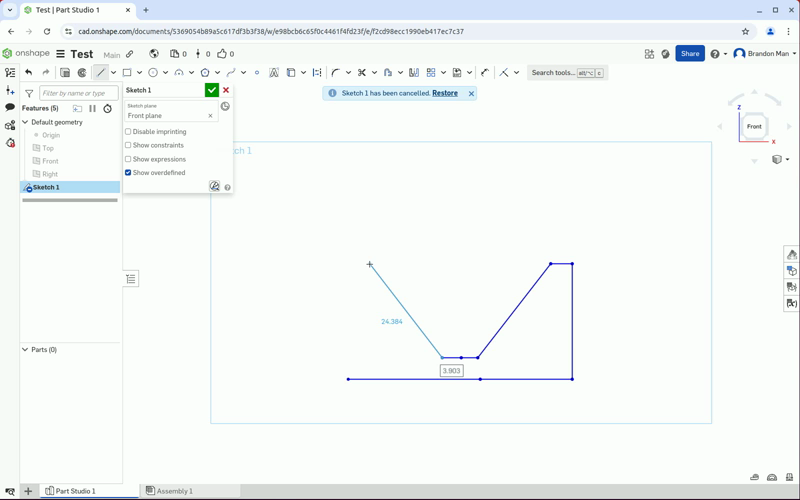
key_up(shift)
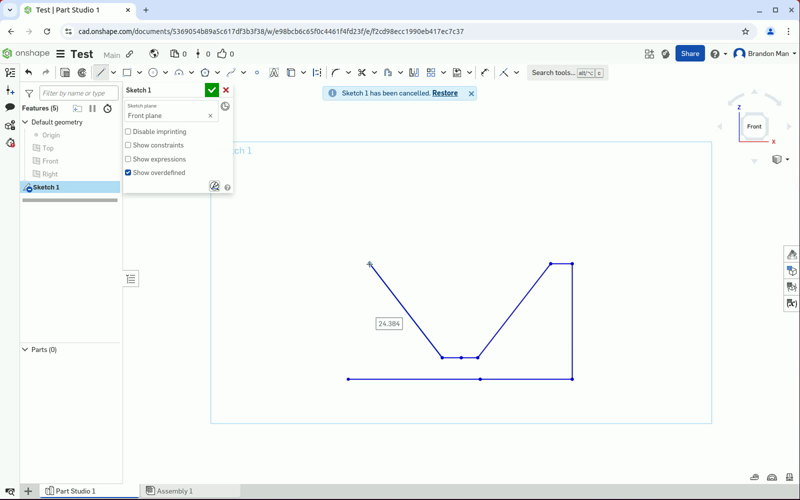
key_down(shift)
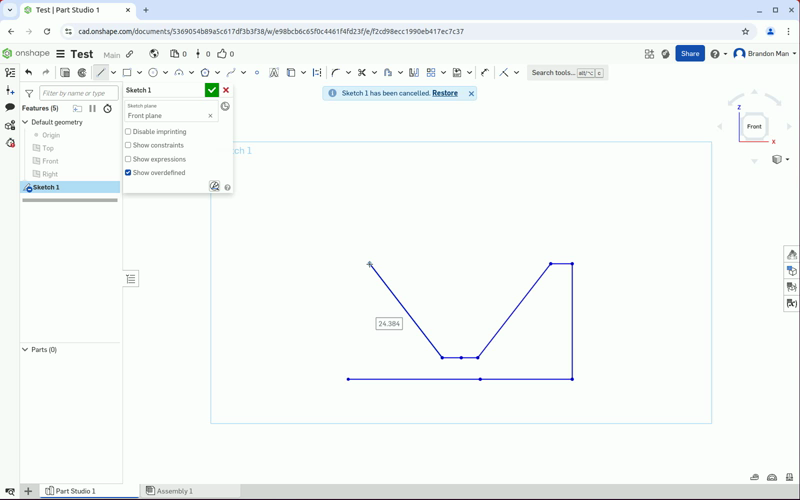
mouse_move(399, 263)
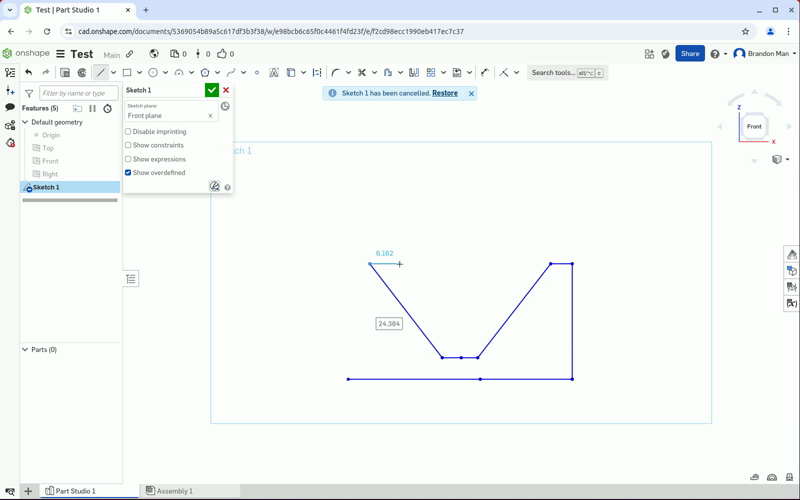
mouse_move(348, 263)
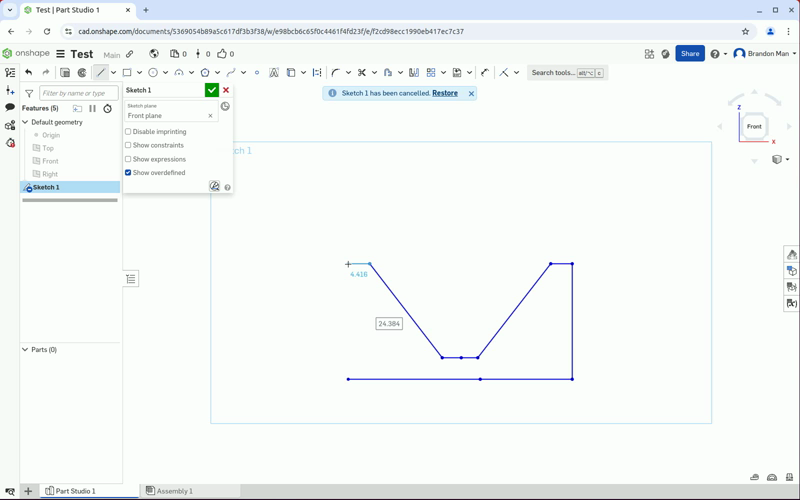
click(348, 263)
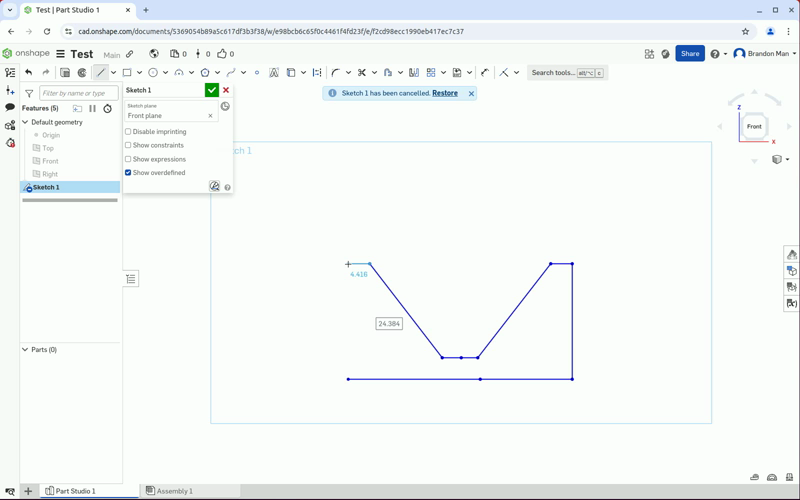
key_up(shift)
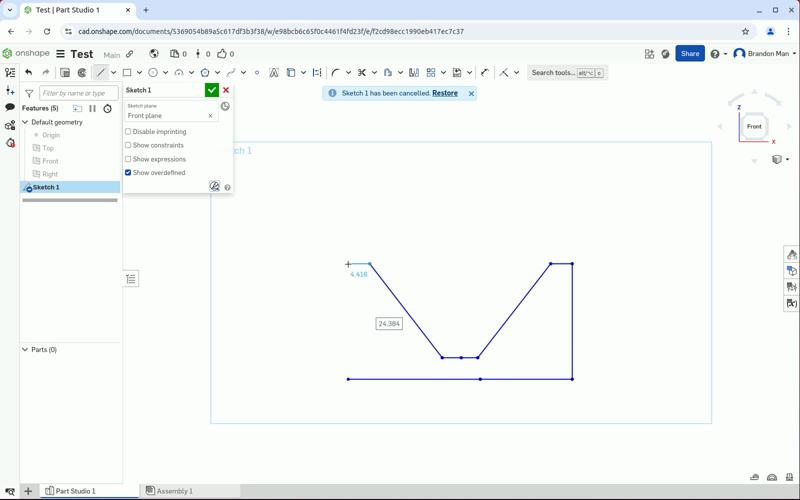
key_down(shift)
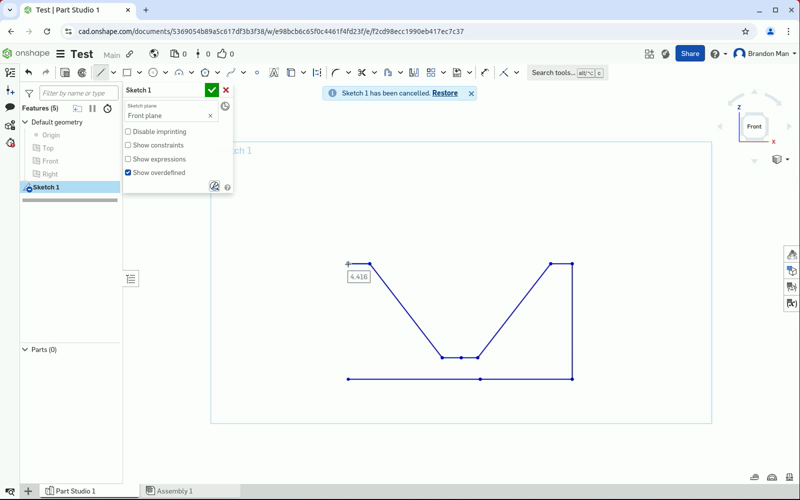
mouse_move(348, 379)
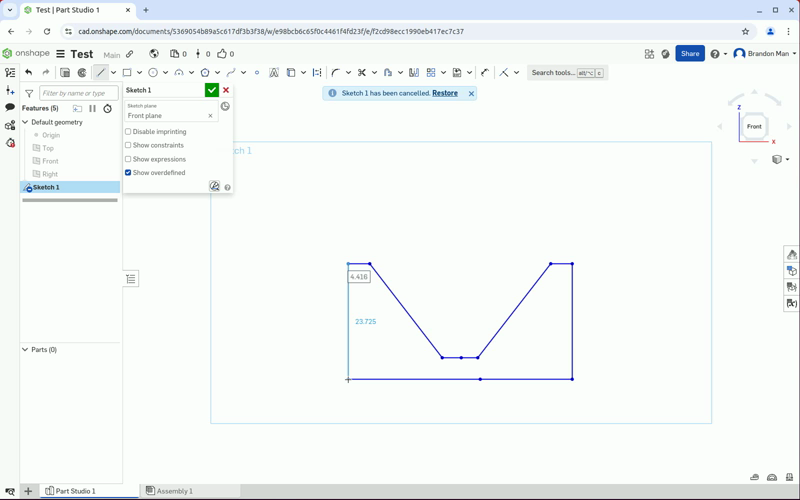
key_up(shift)
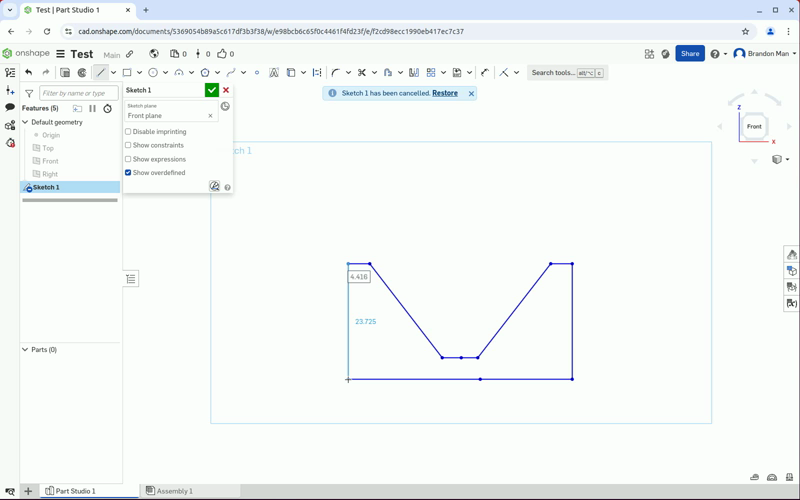
click(348, 379)
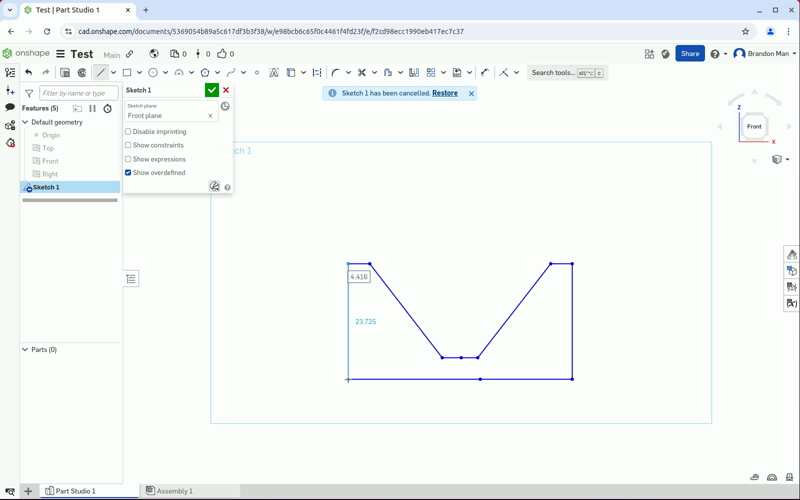
key(esc)
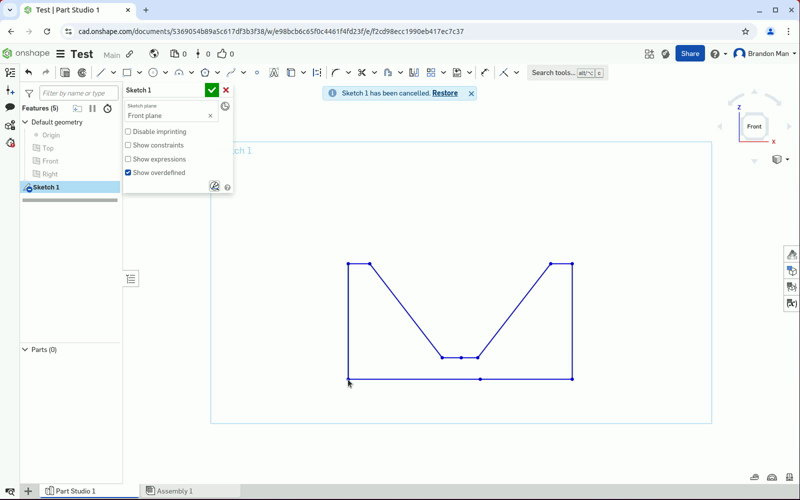
mouse_move(509, 340)
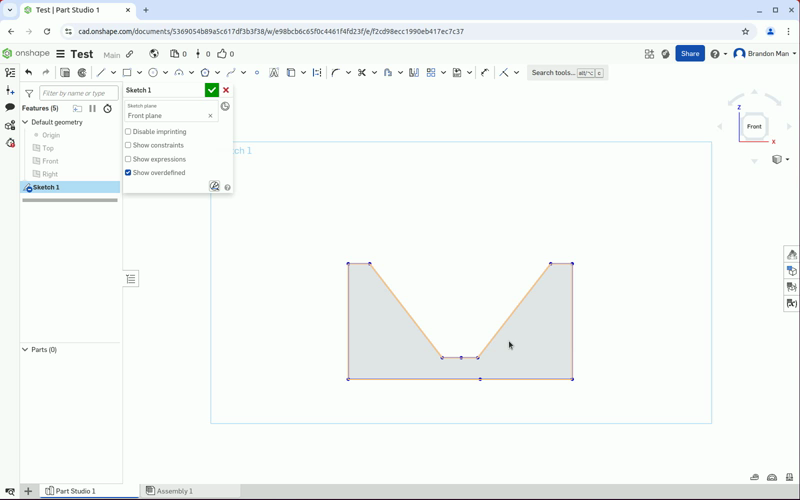
click(509, 340)
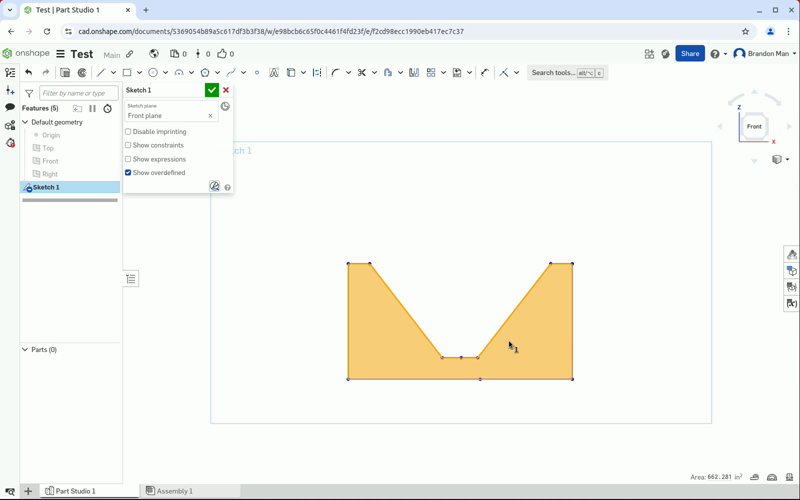
mouse_move(73, 352)
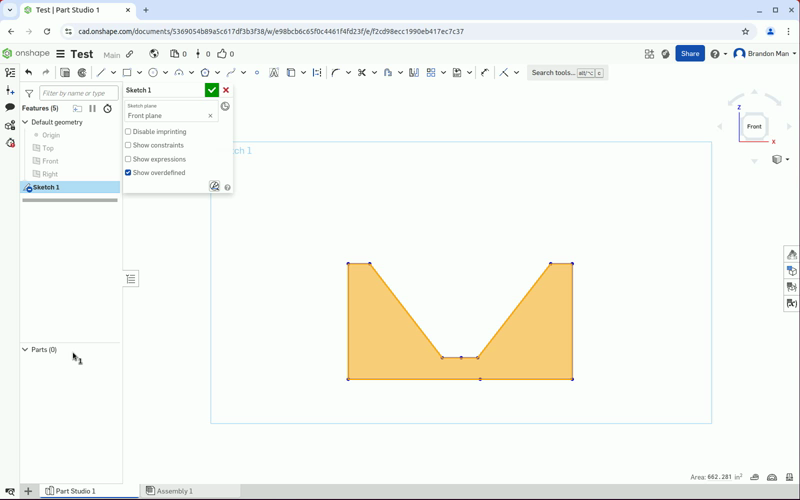
key(shift+y)
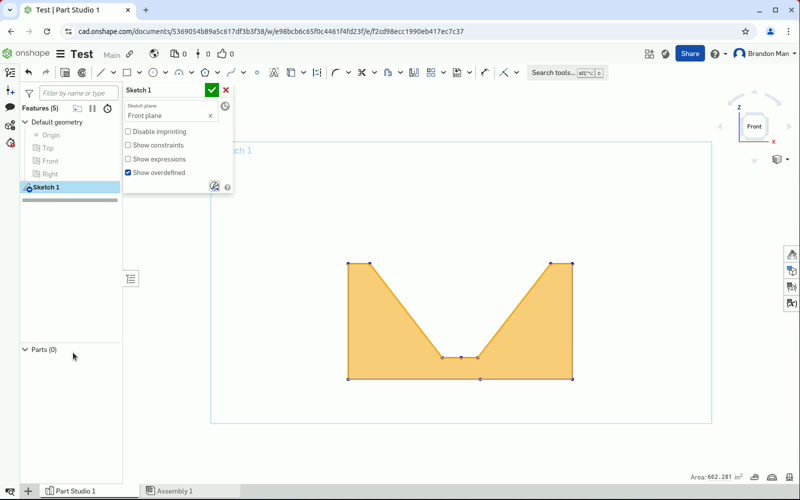
key(shift+e)
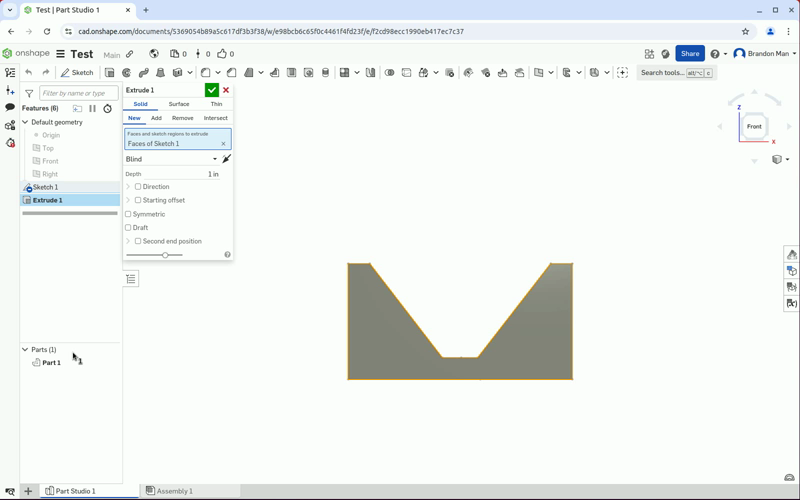
mouse_move(143, 106)
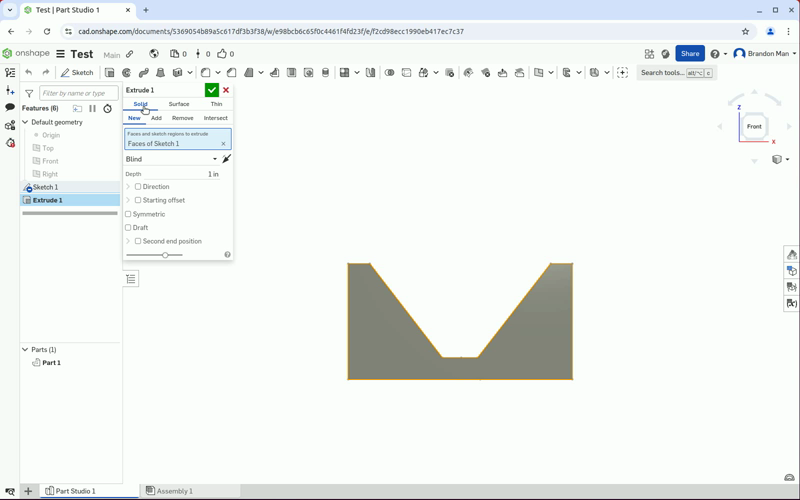
click(143, 106)
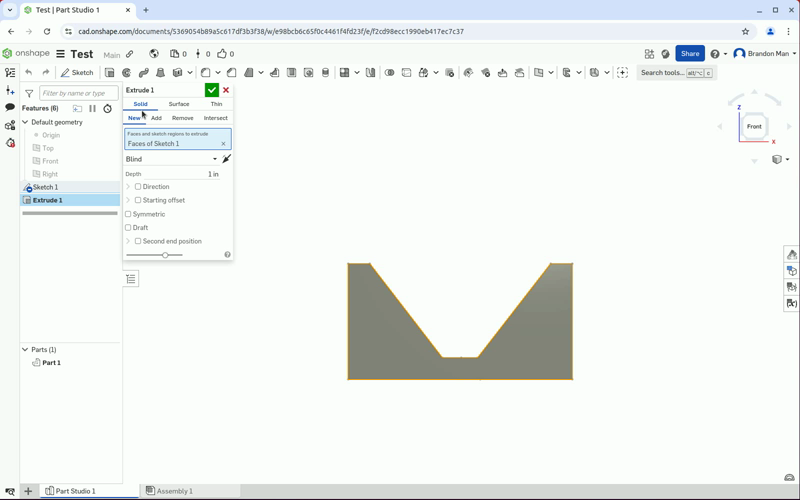
mouse_move(137, 120)
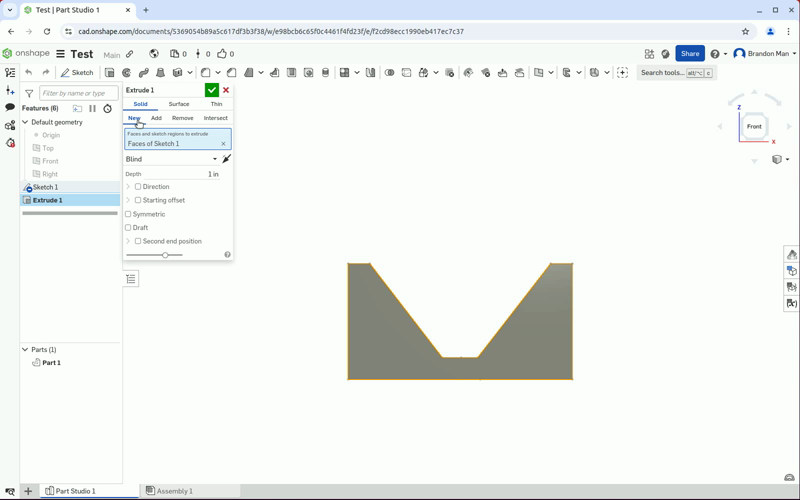
click(137, 120)
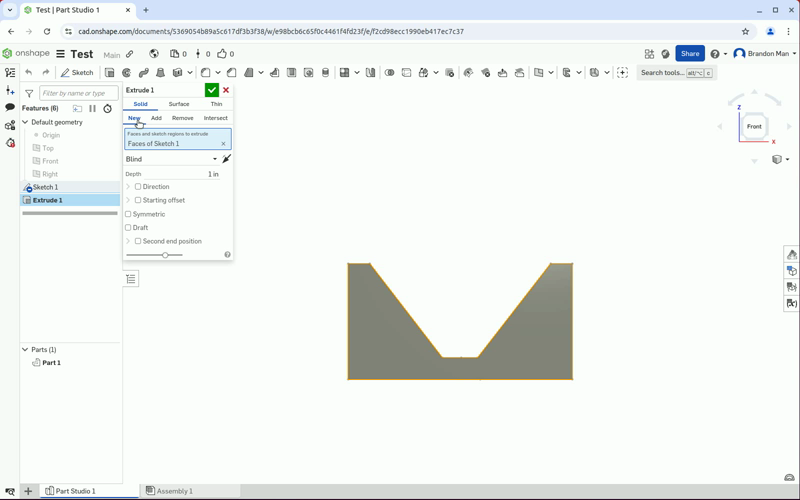
key(tab, 4)
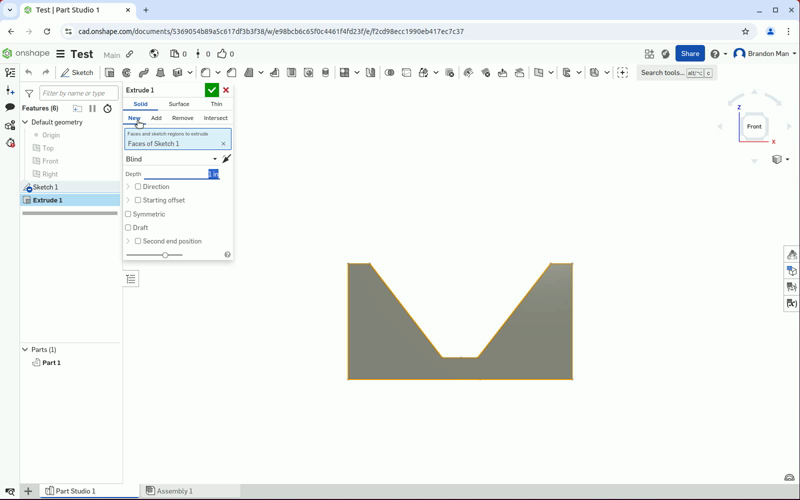
text(3.611)
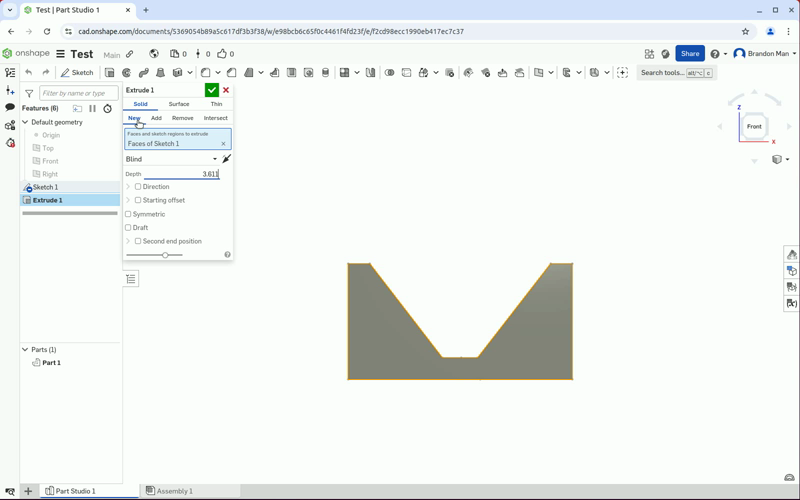
key(enter)
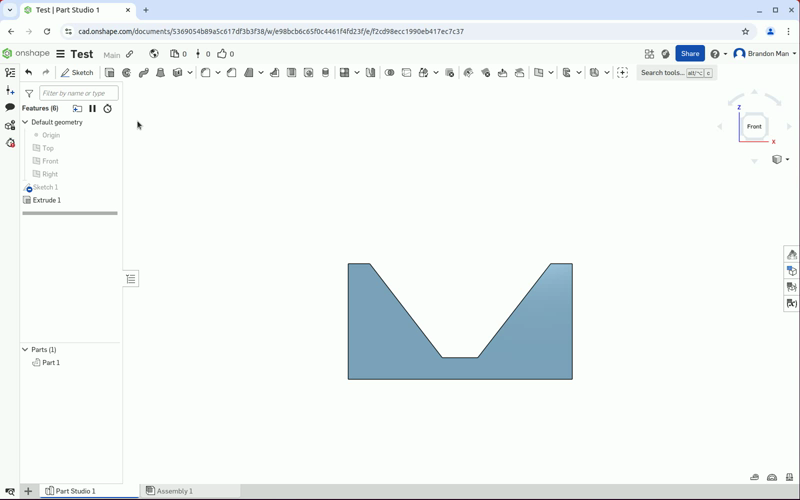
key(shift+h)
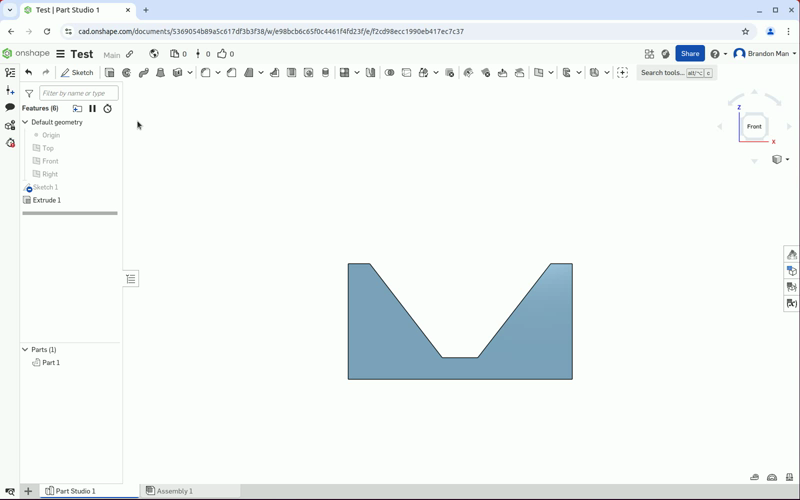
key(shift+h)
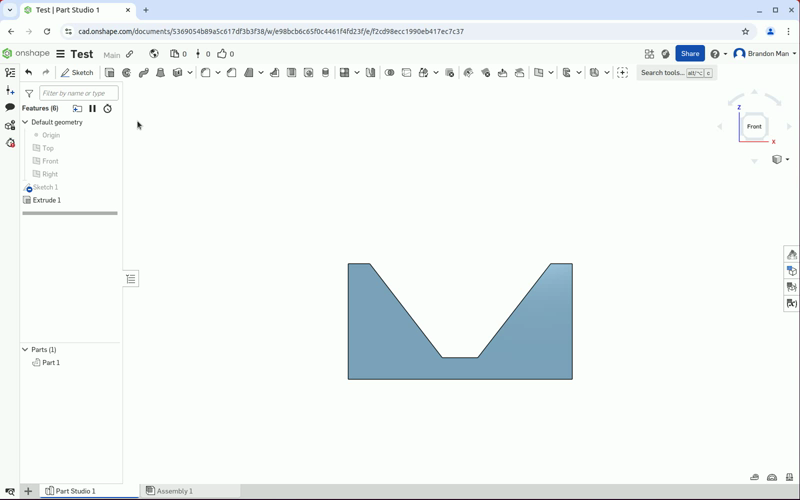
mouse_move(73, 189)
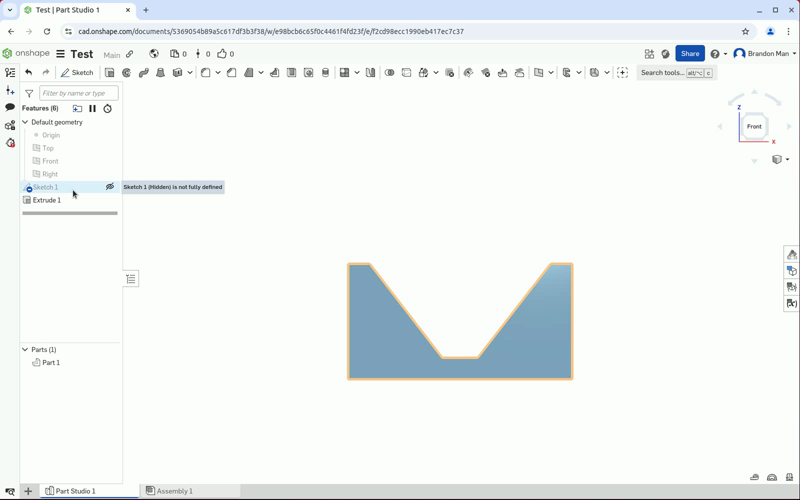
click(73, 189)
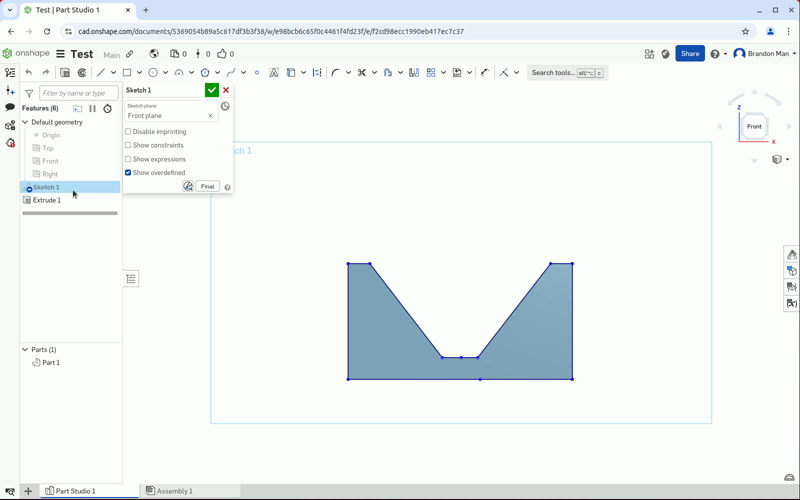
mouse_move(229, 92)
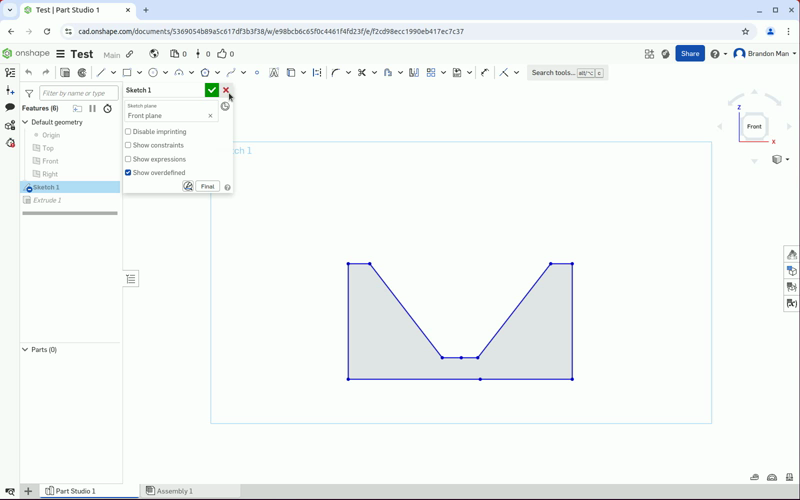
click(229, 92)
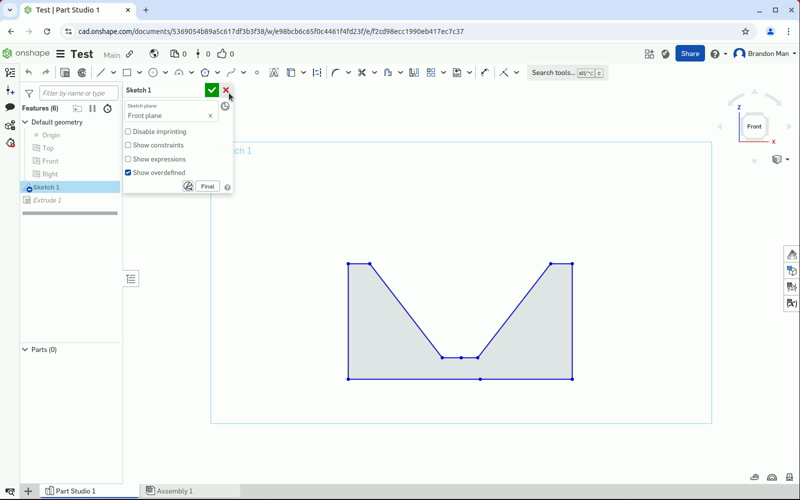
key(shift+s)
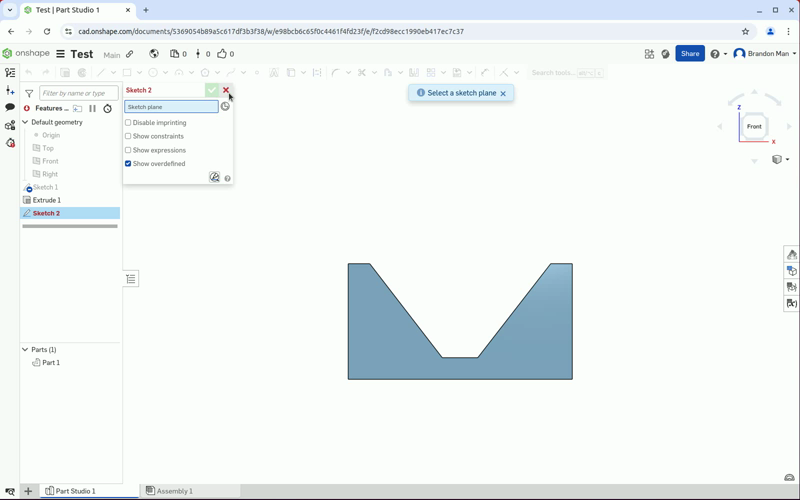
mouse_move(73, 163)
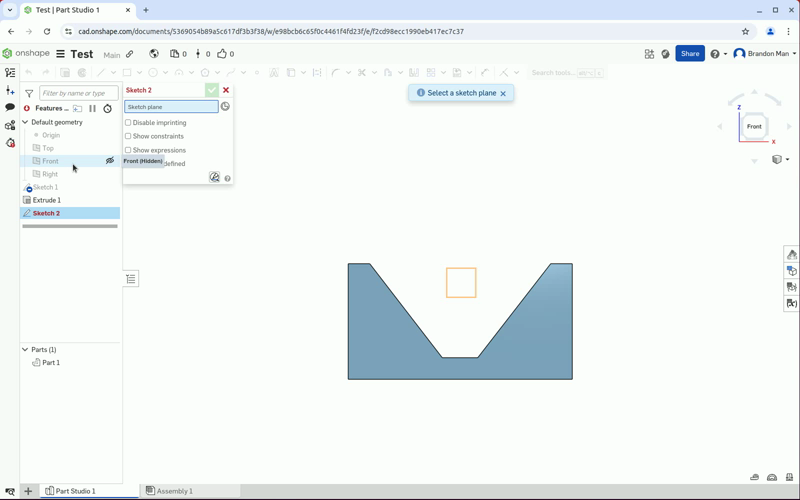
click(73, 163)
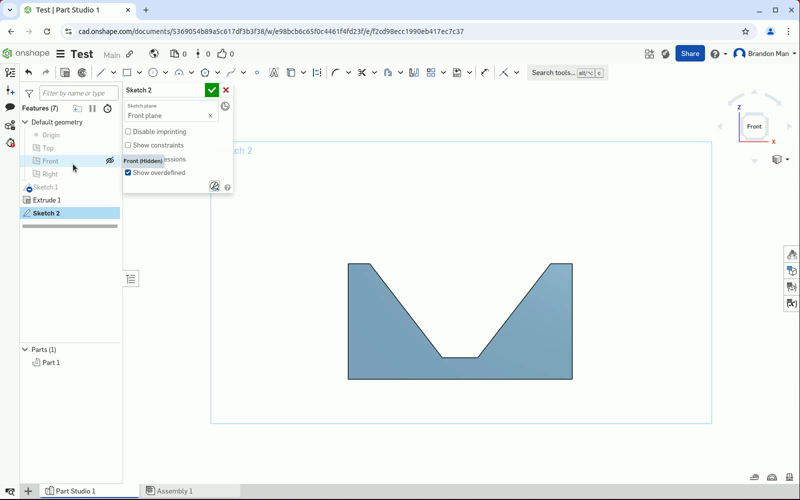
mouse_move(73, 352)
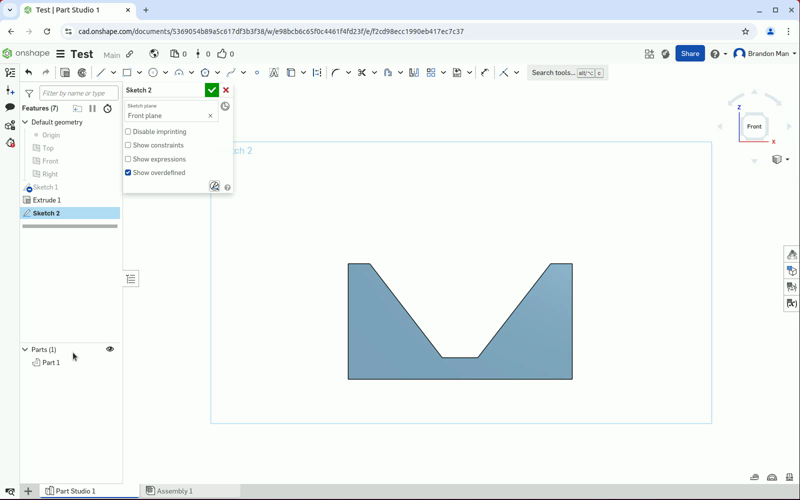
key(y)
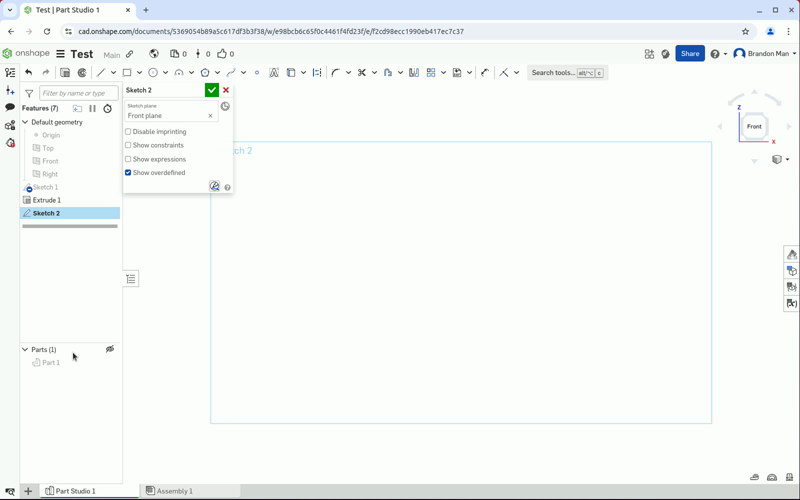
key(c)
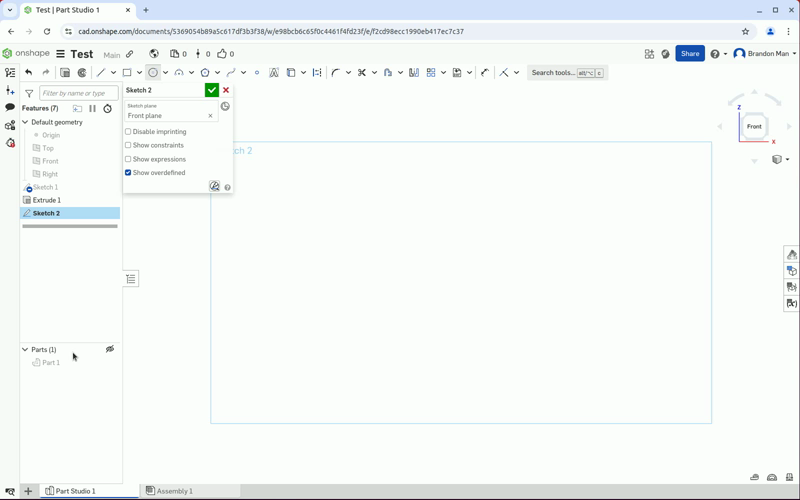
key_down(shift)
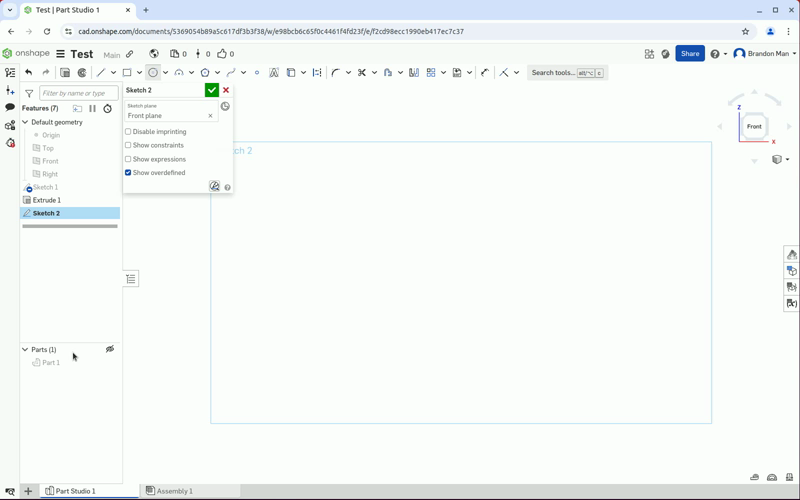
mouse_move(461, 282)
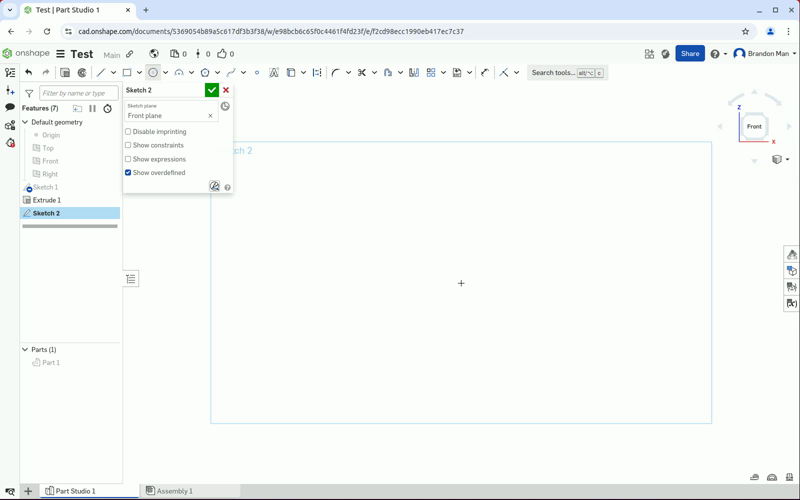
click(461, 282)
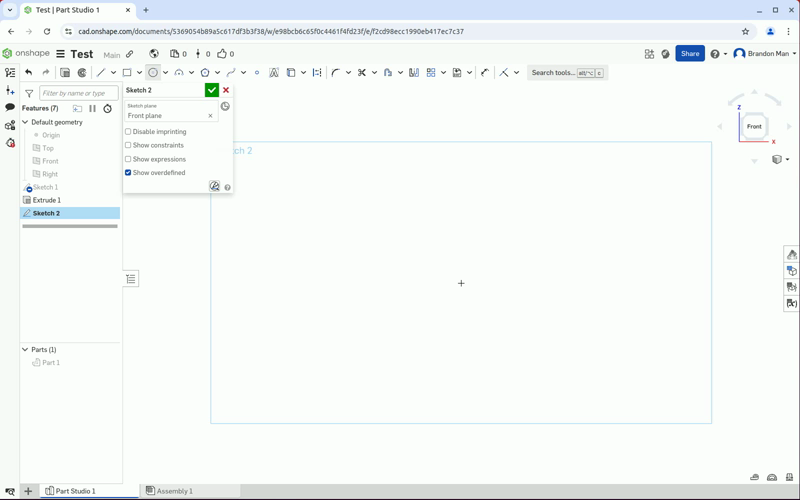
key_up(shift)
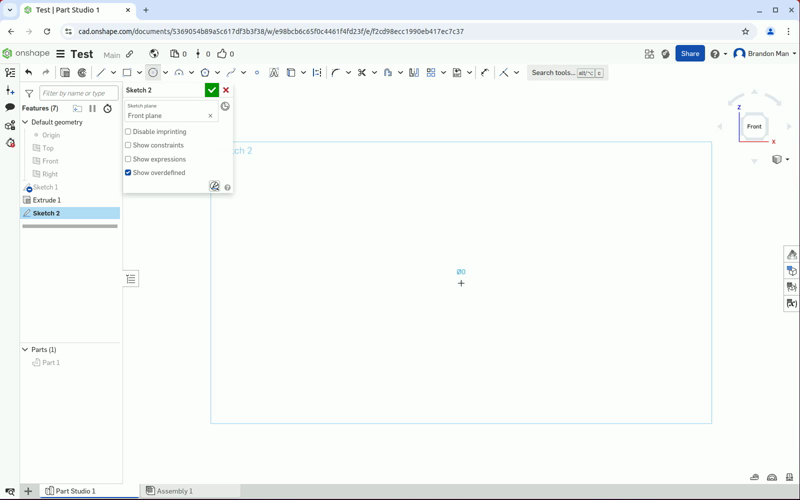
mouse_move(522, 282)
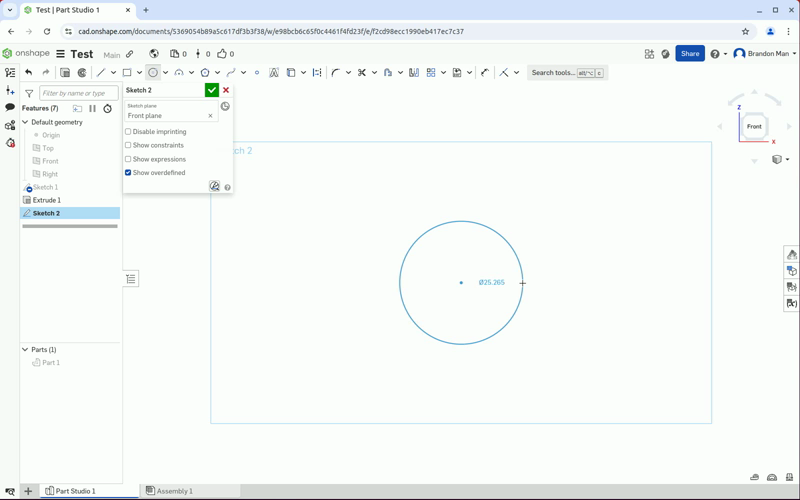
click(522, 282)
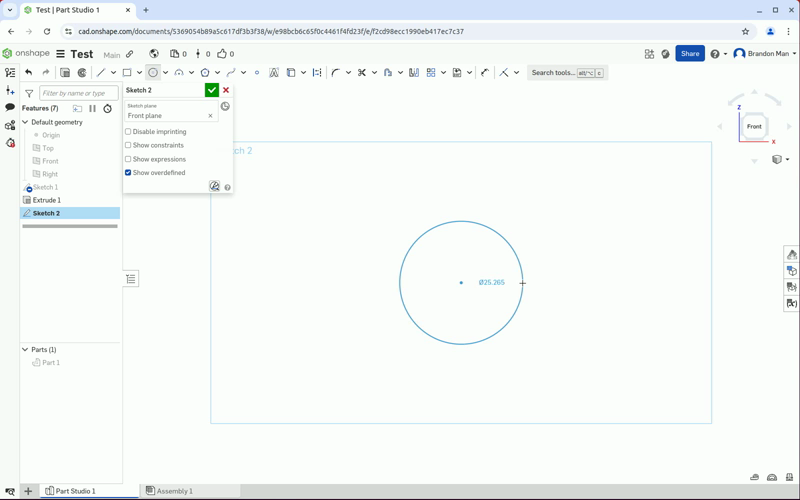
key(esc)
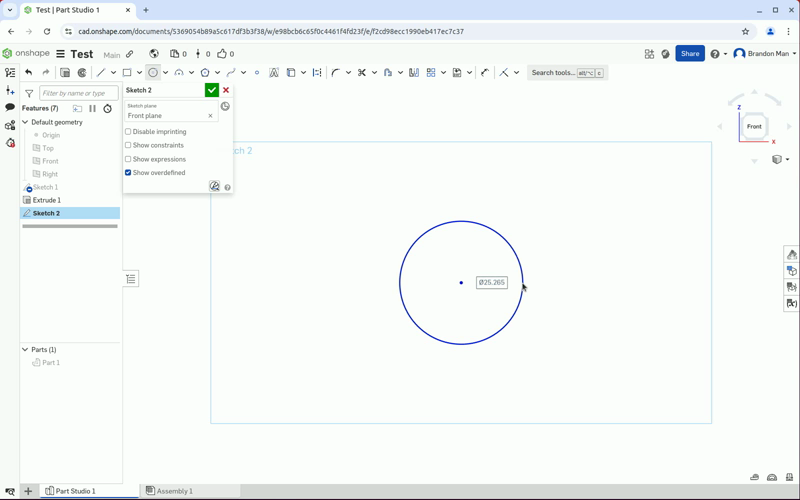
mouse_move(431, 242)
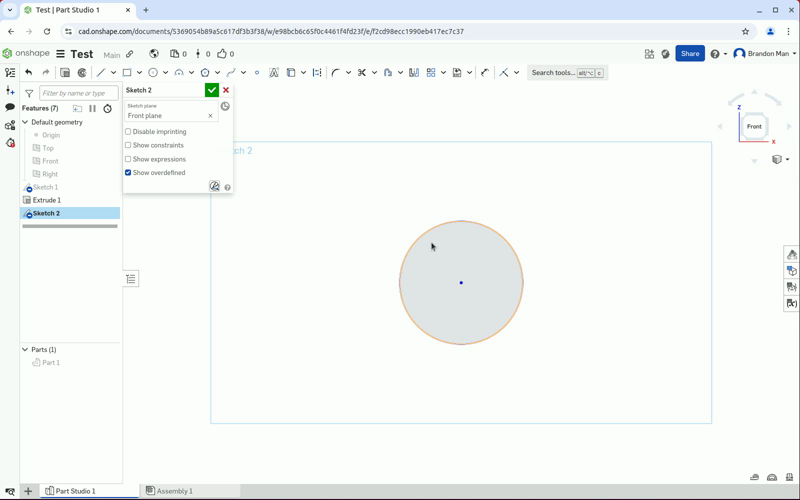
click(431, 242)
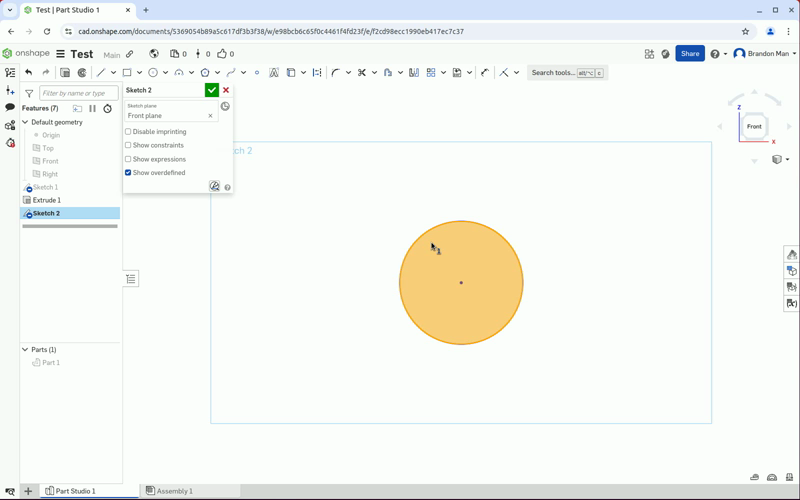
mouse_move(73, 352)
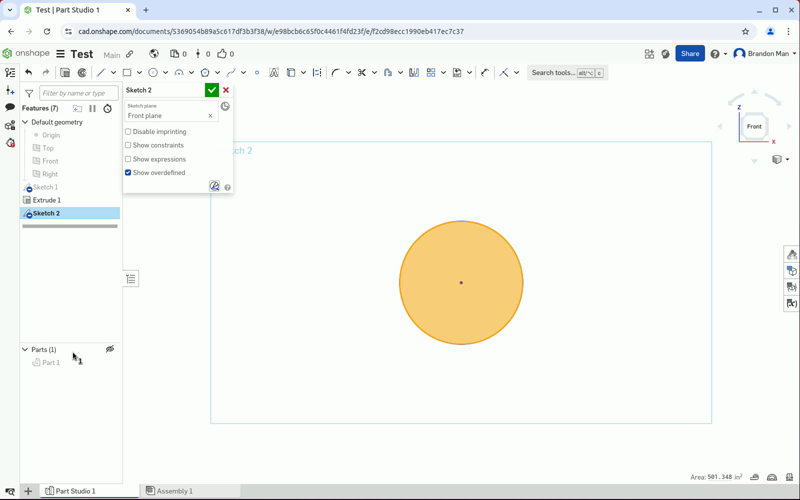
key(shift+y)
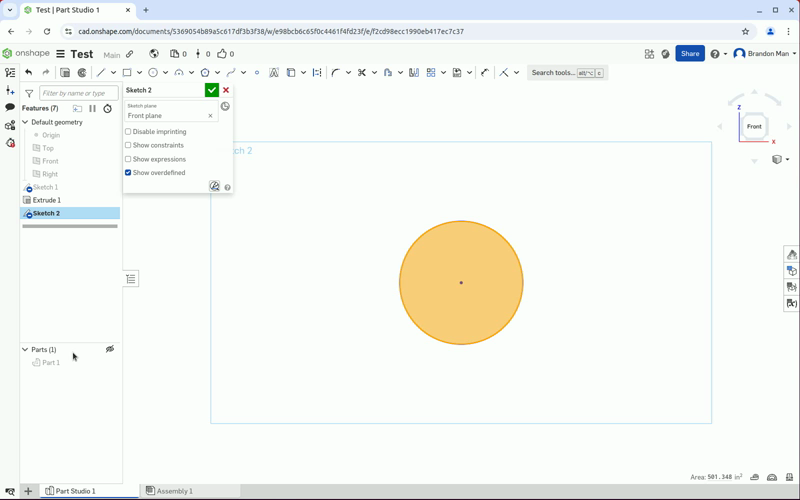
key(shift+e)
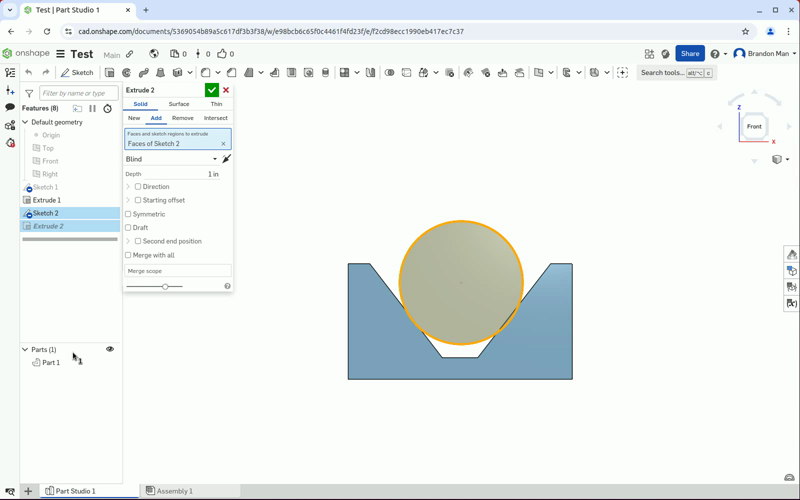
mouse_move(143, 106)
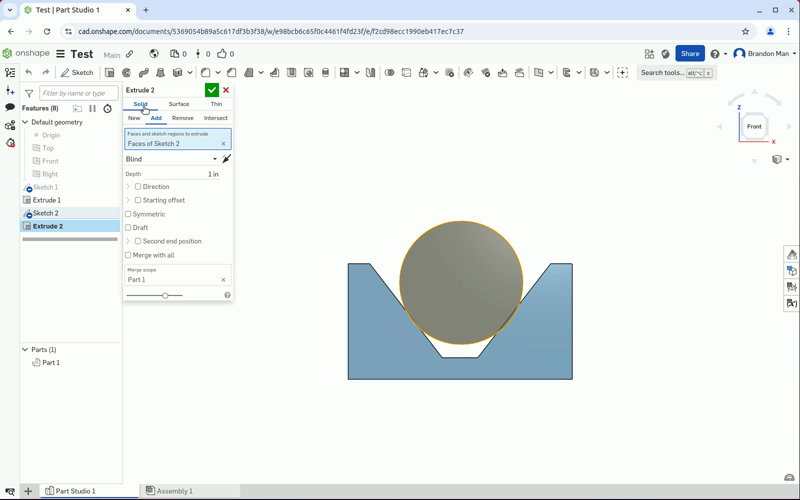
click(143, 106)
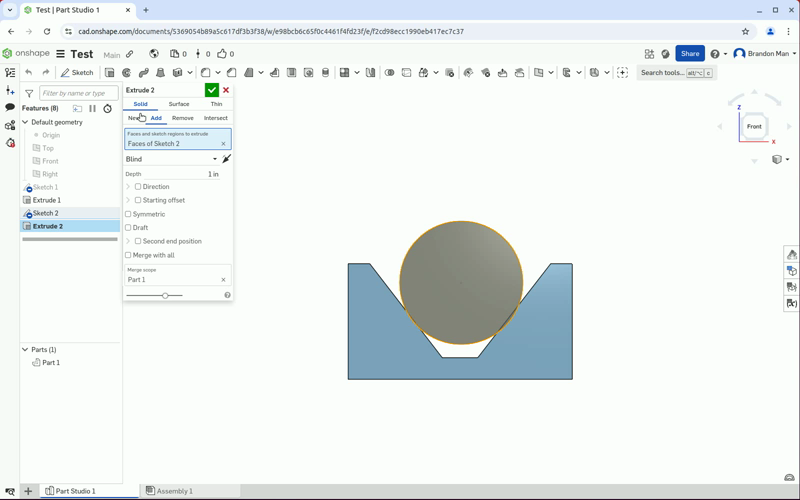
mouse_move(137, 120)
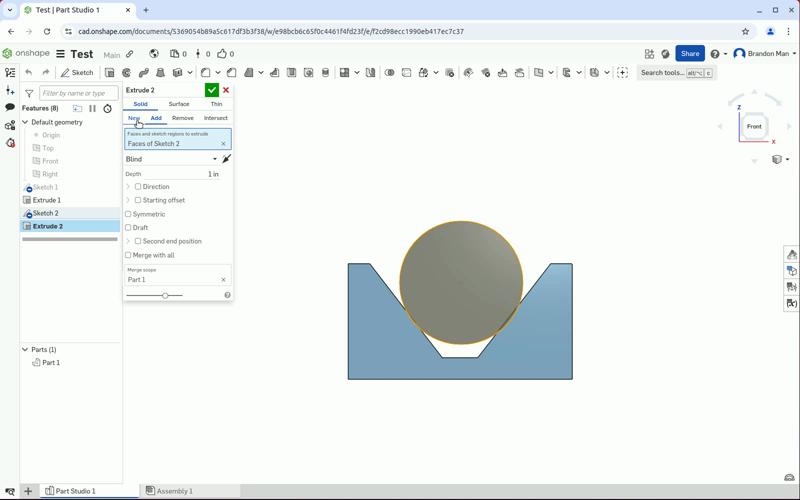
click(137, 120)
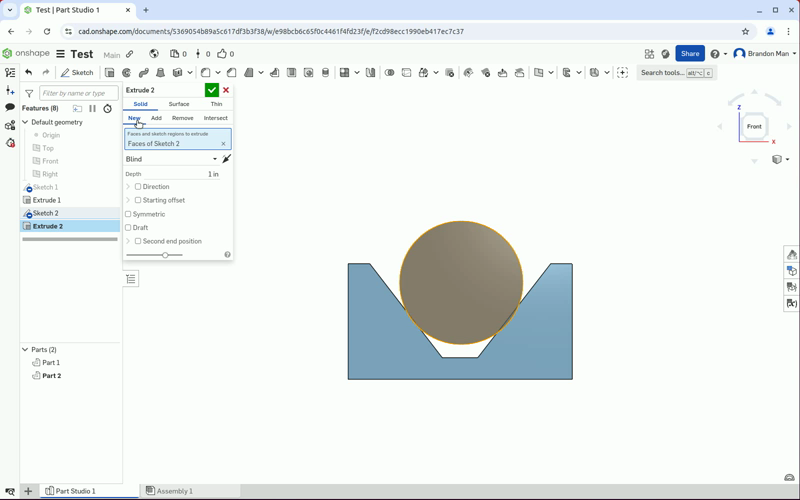
key(tab, 4)
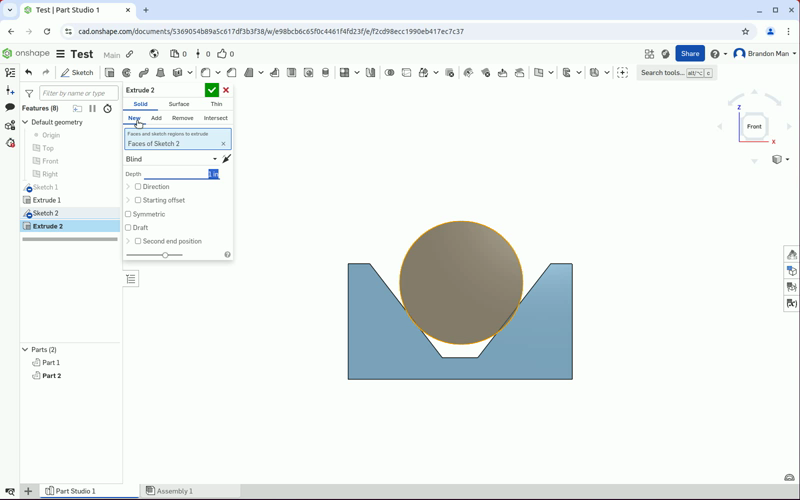
text(3.611)
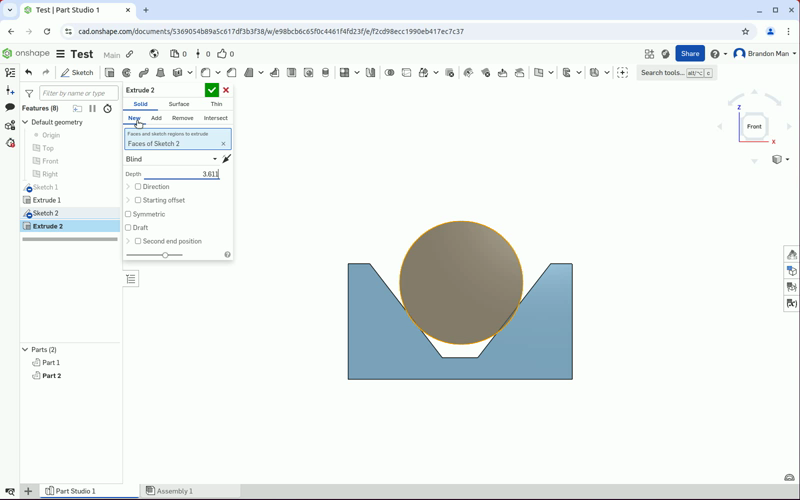
key(enter)
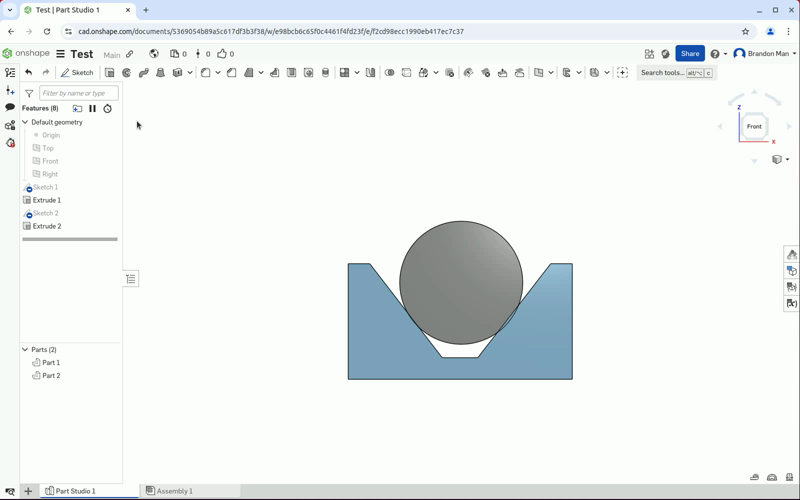
key(shift+h)
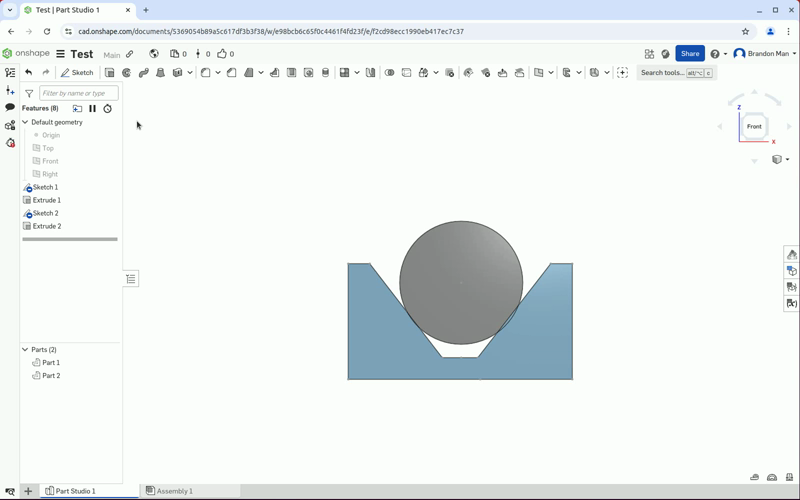
key(shift+h)
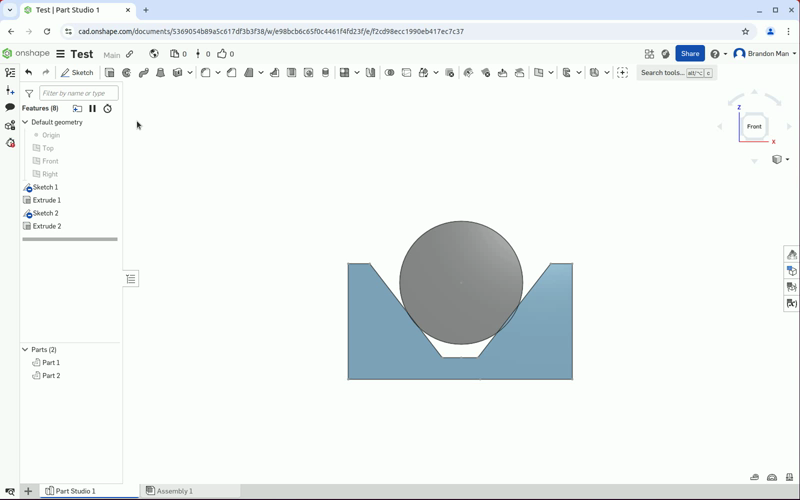
key(shift+7)
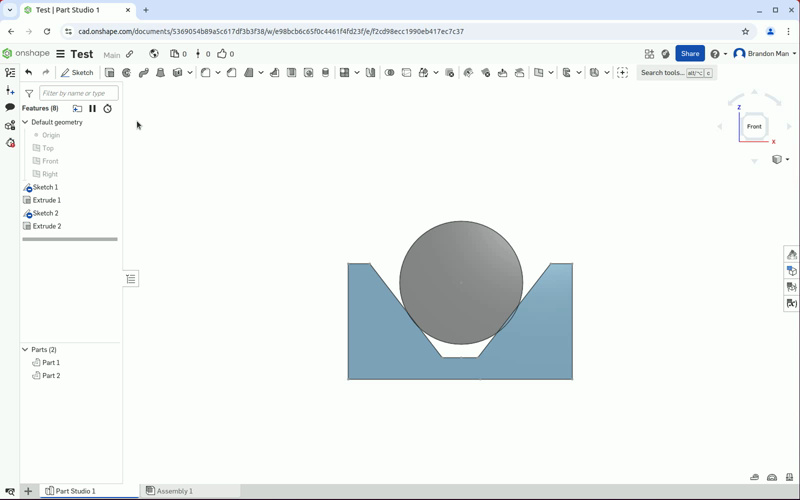
key(left, 2)
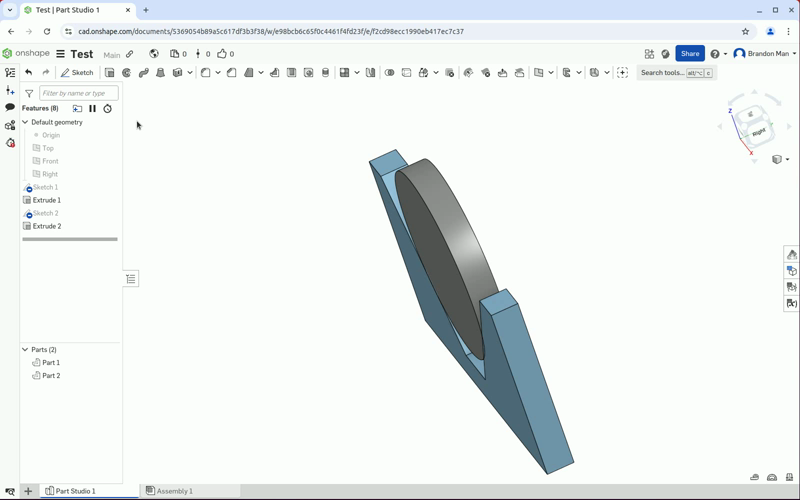
key(down, 2)
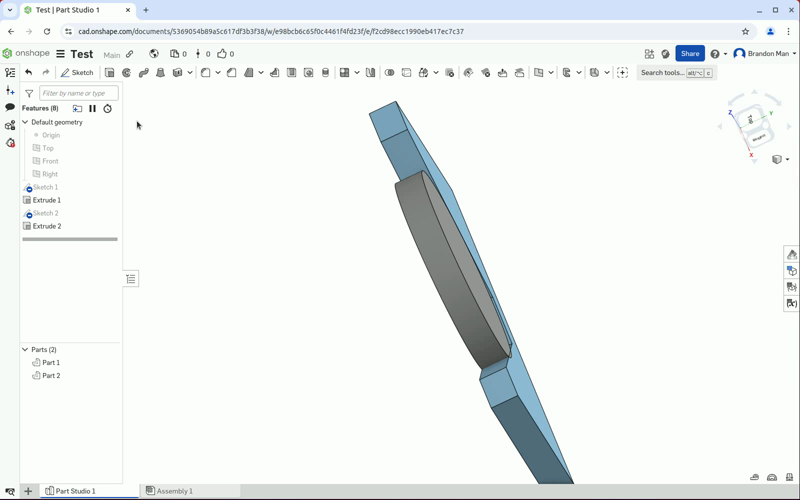
key(up, 2)
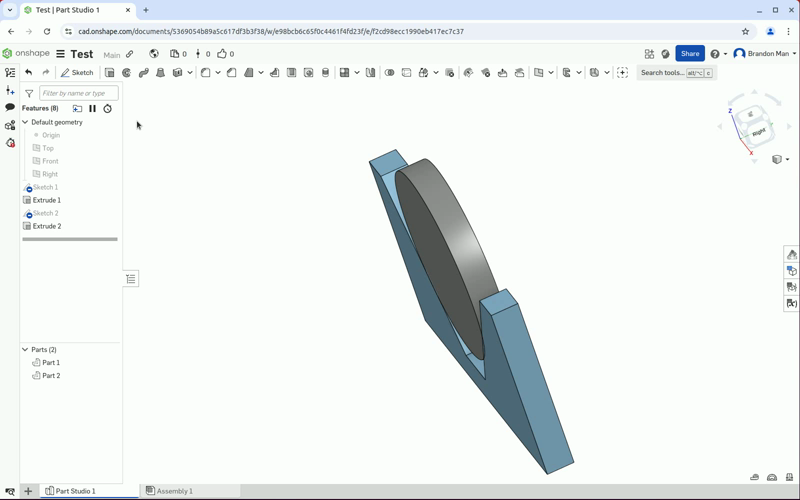
key(right, 2)
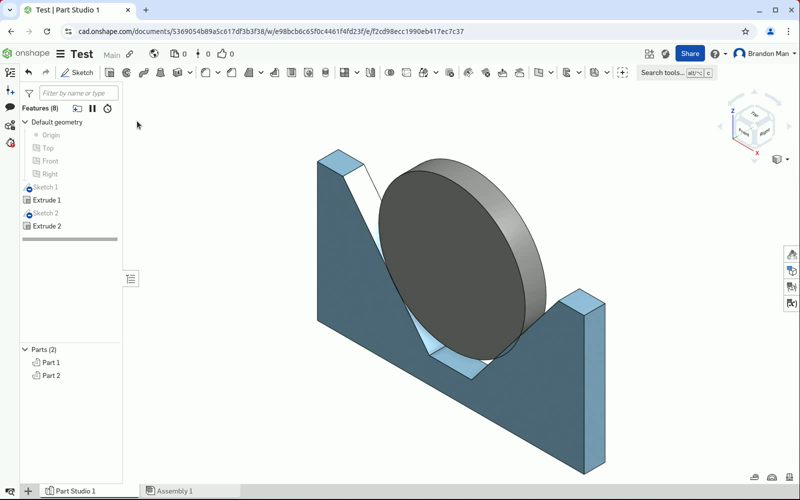
mouse_move(73, 189)
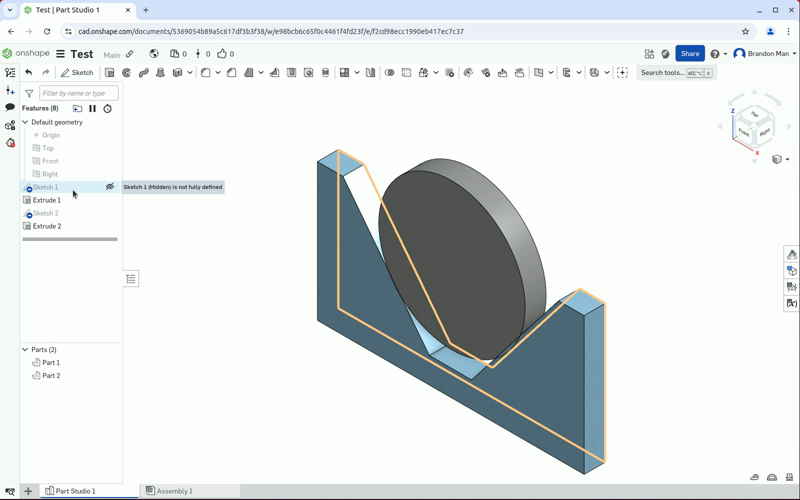
click(73, 189)